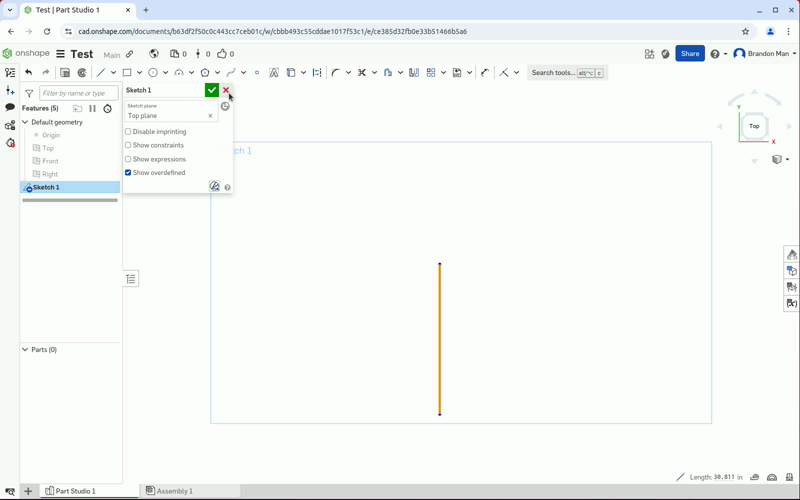
key(shift+h)
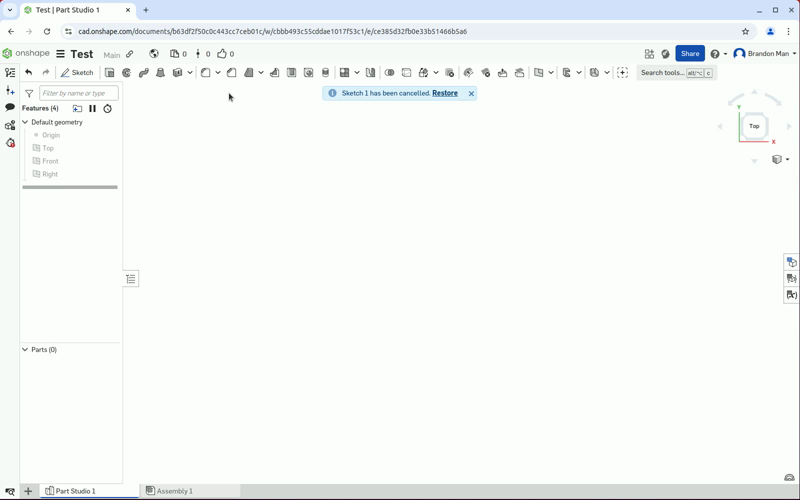
mouse_move(73, 352)
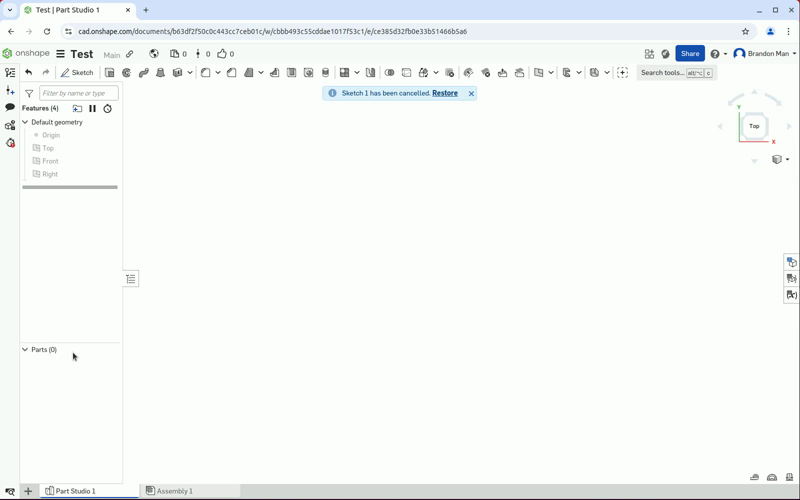
key(y)
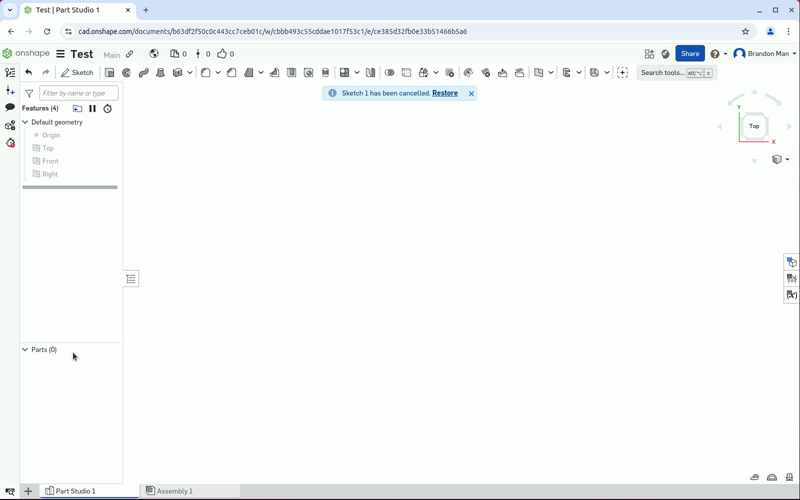
key(shift+p)
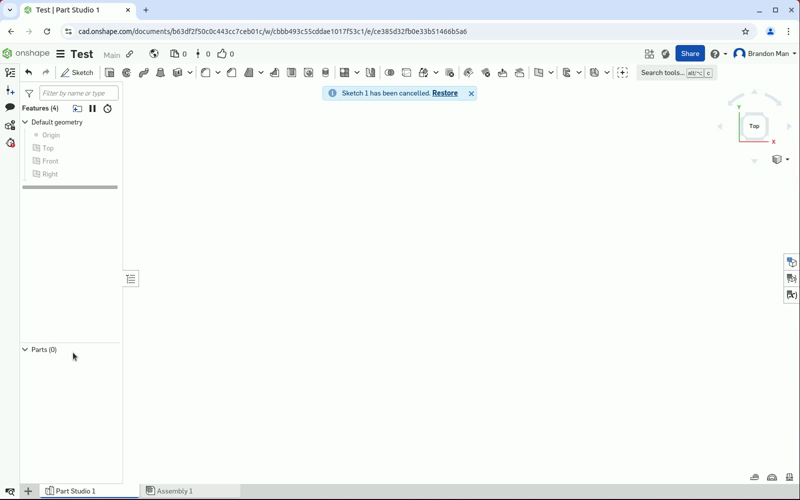
key(space)
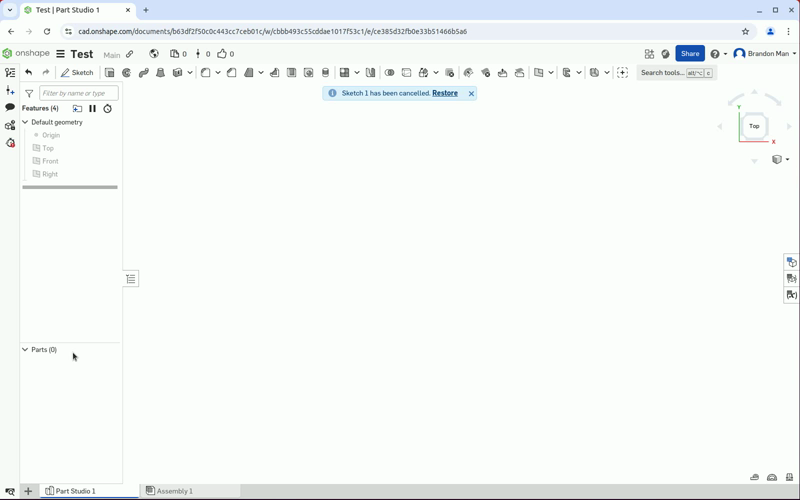
key_down(shift)
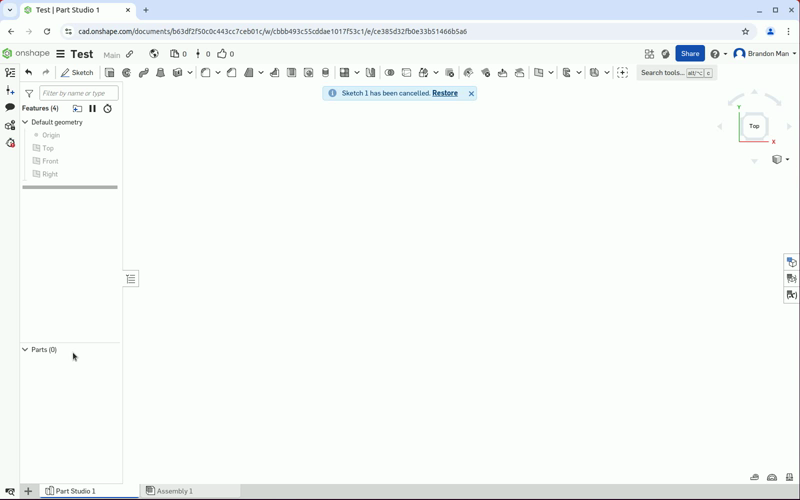
key(up)
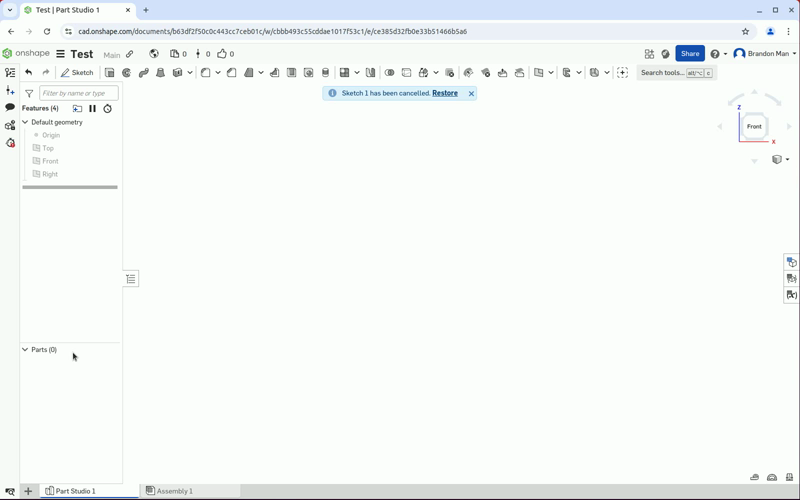
key_up(shift)
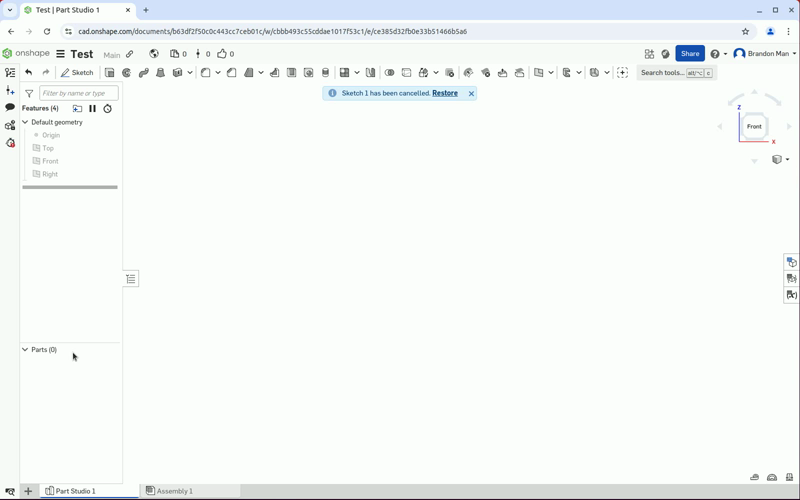
mouse_move(73, 352)
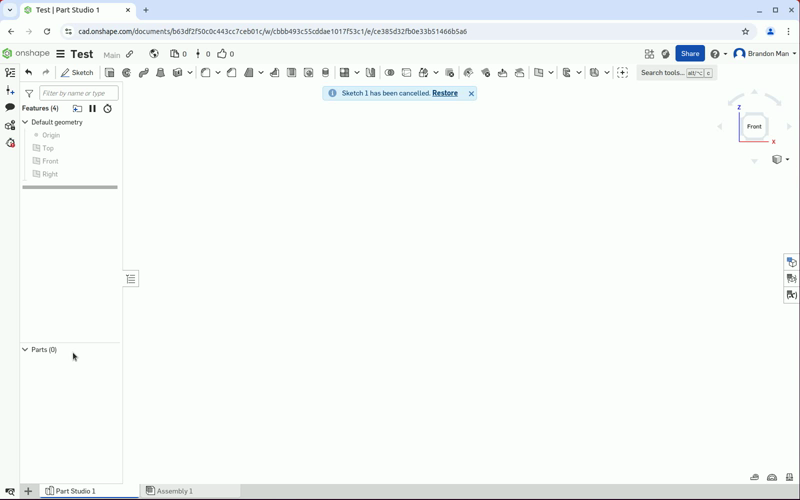
key(shift+y)
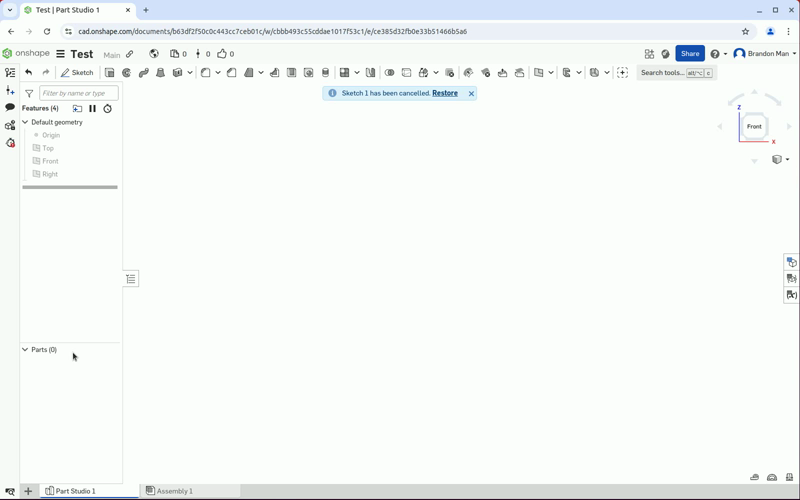
key(shift+s)
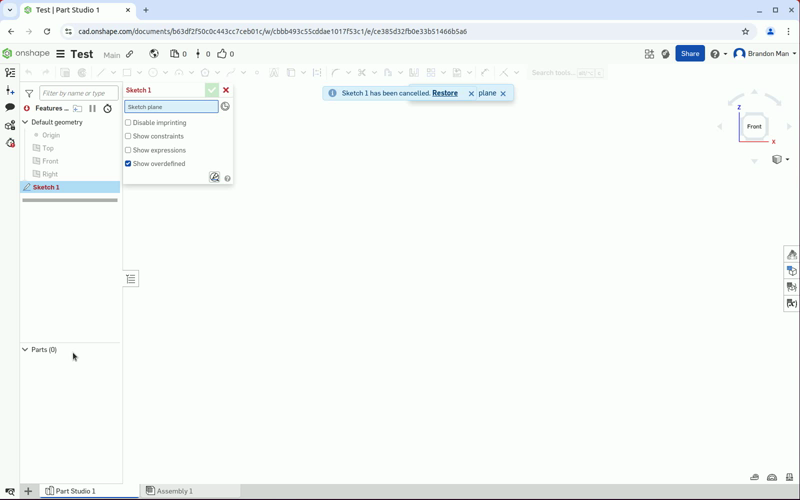
mouse_move(73, 163)
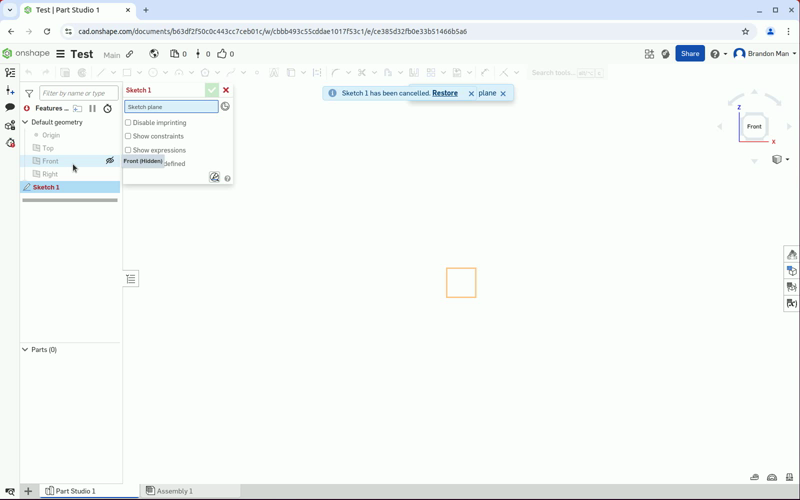
click(73, 163)
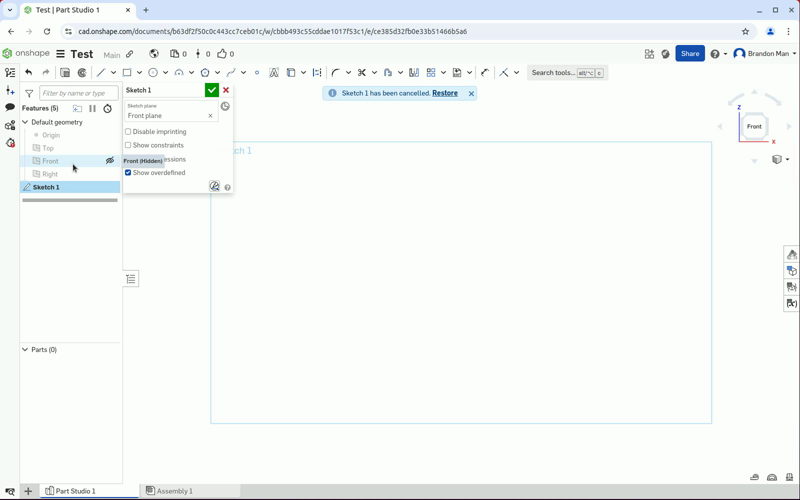
mouse_move(73, 352)
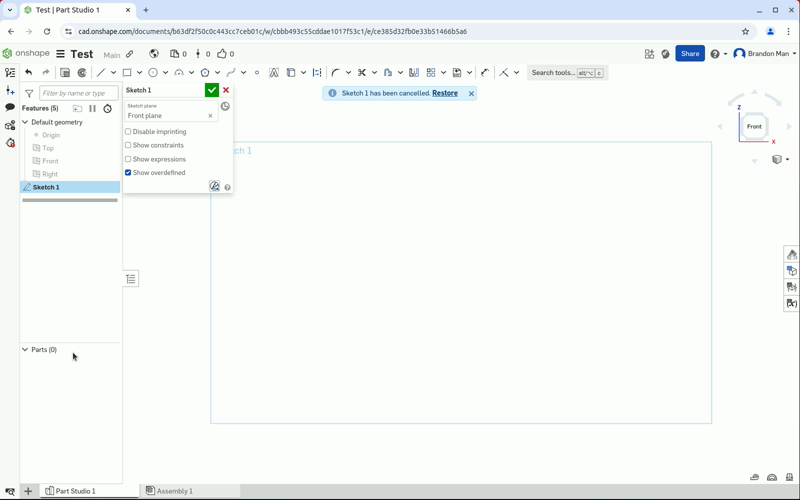
key(y)
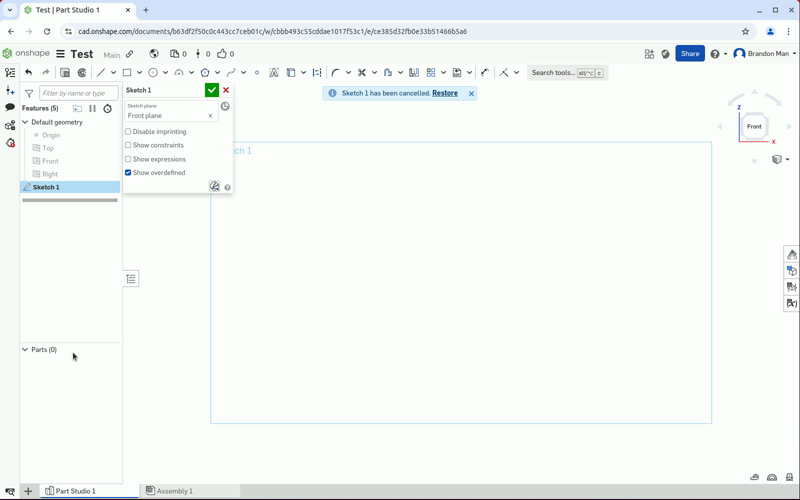
key(l)
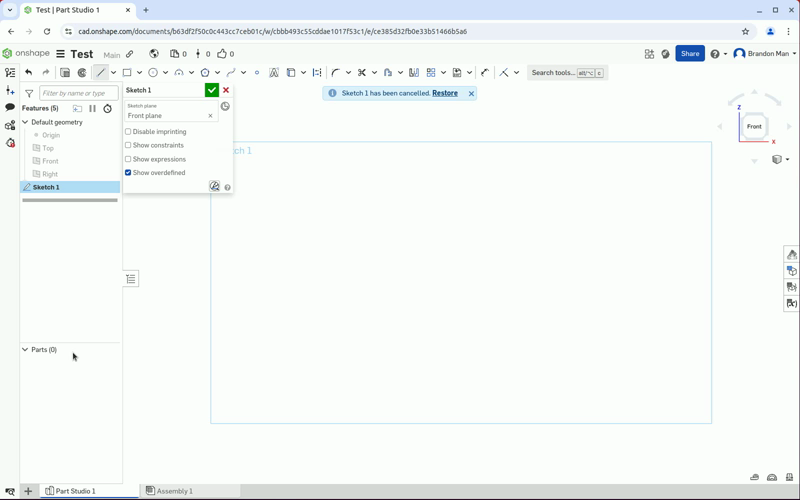
key_down(shift)
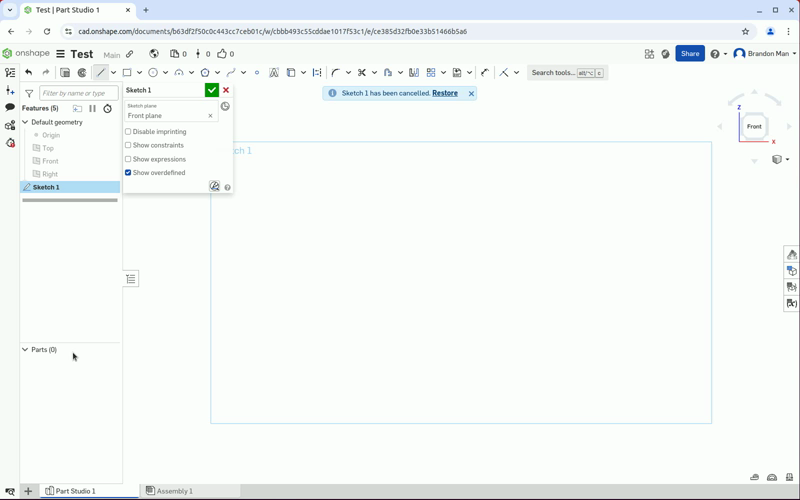
mouse_move(460, 282)
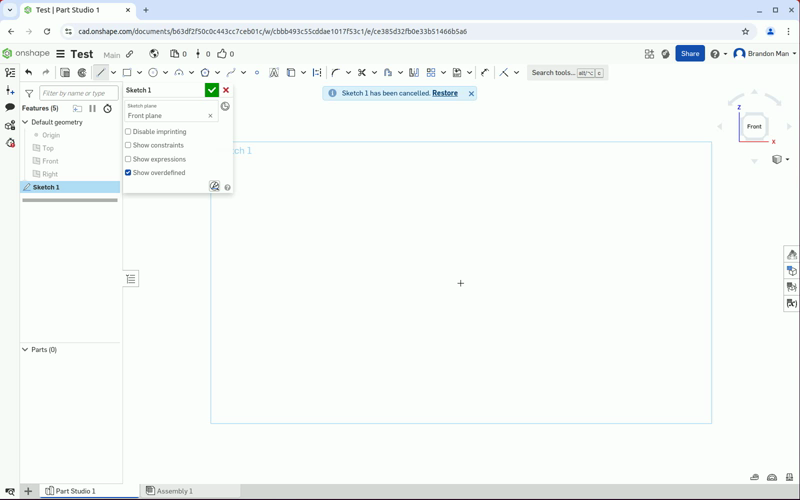
click(460, 282)
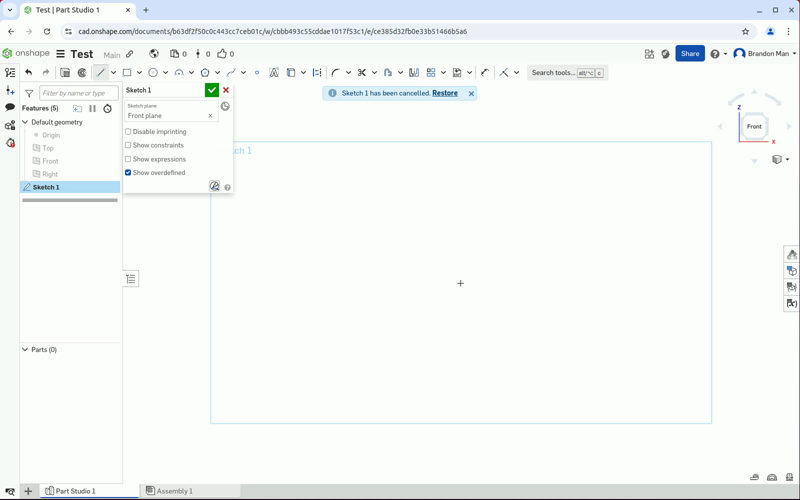
key_up(shift)
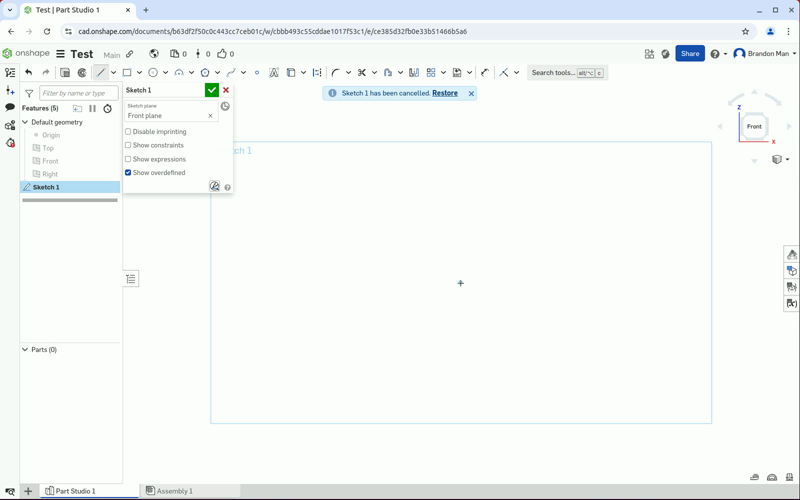
key_down(shift)
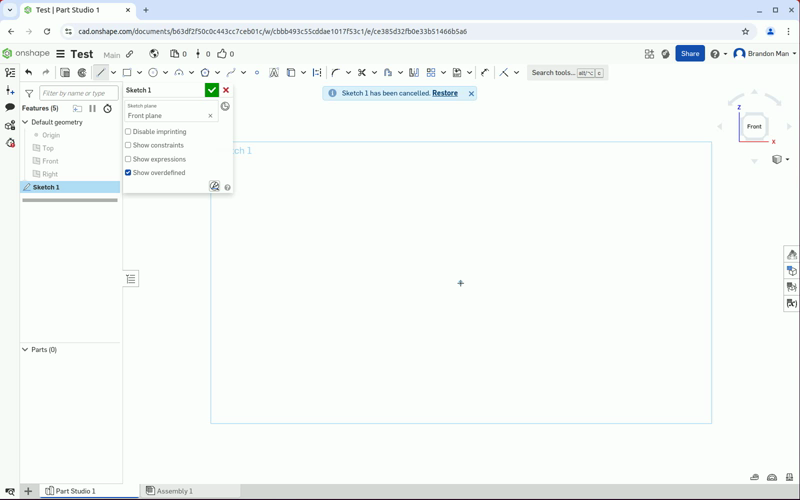
mouse_move(573, 282)
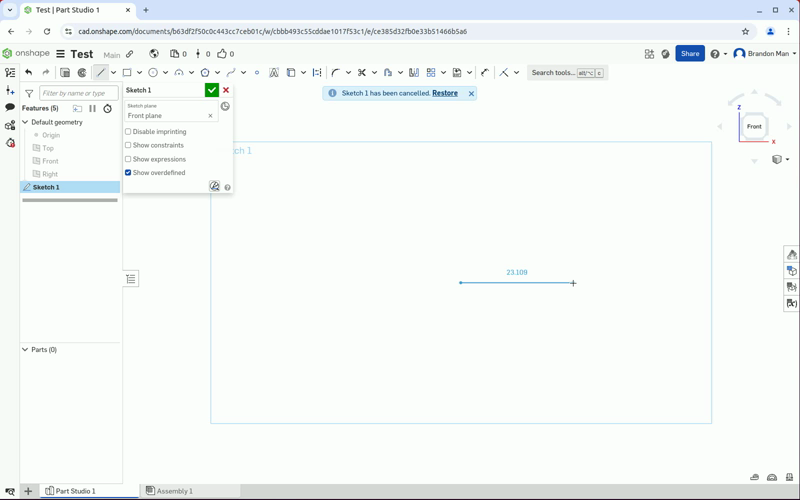
click(573, 282)
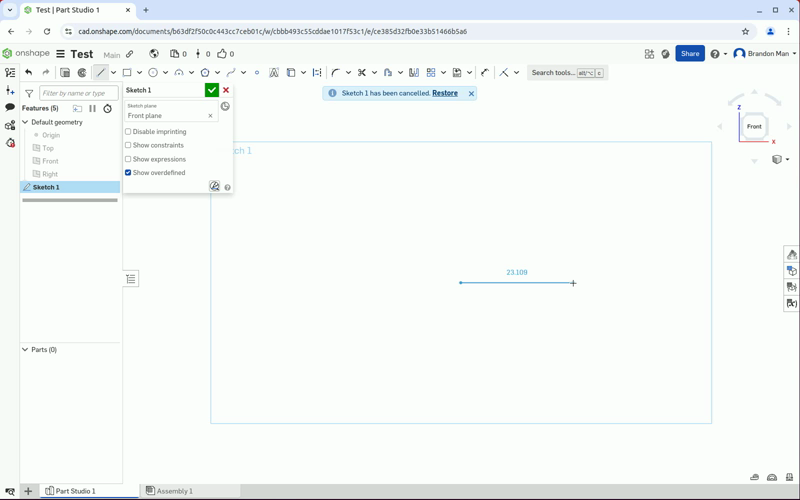
key_up(shift)
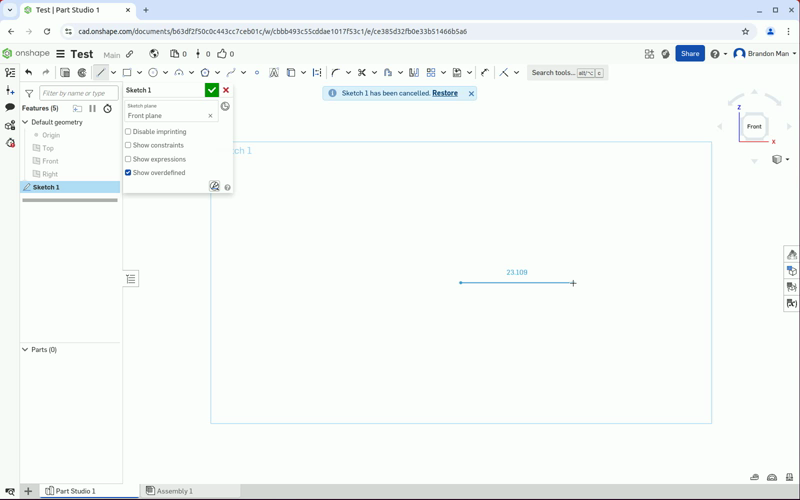
key_down(shift)
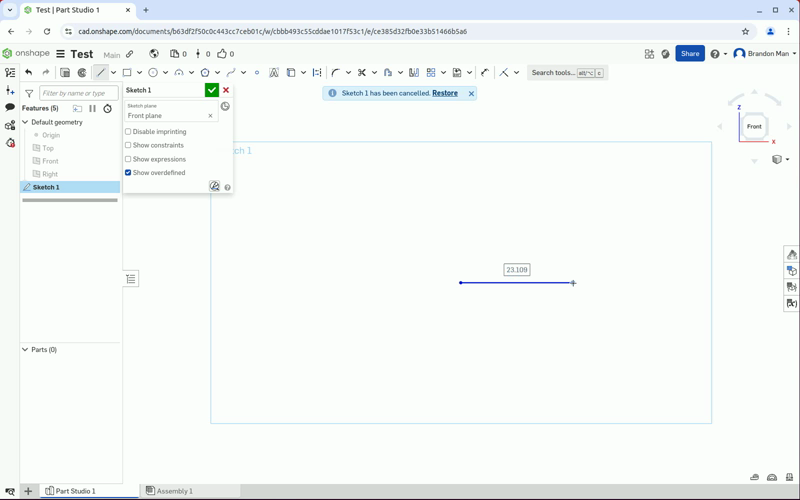
mouse_move(573, 215)
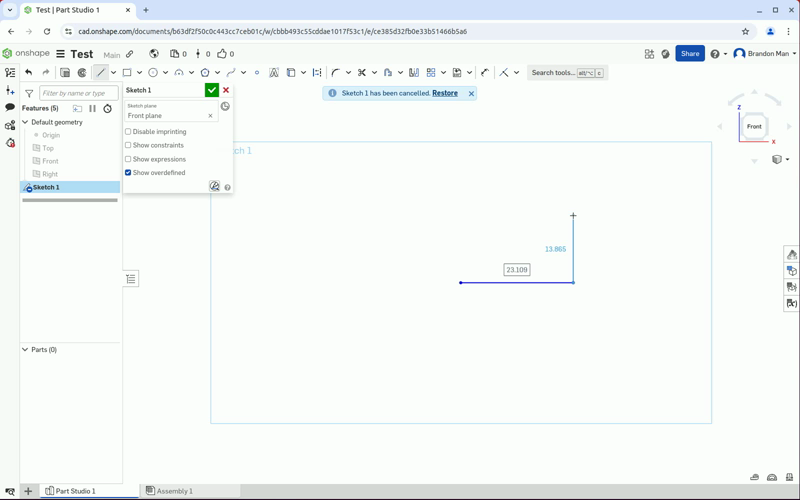
click(573, 215)
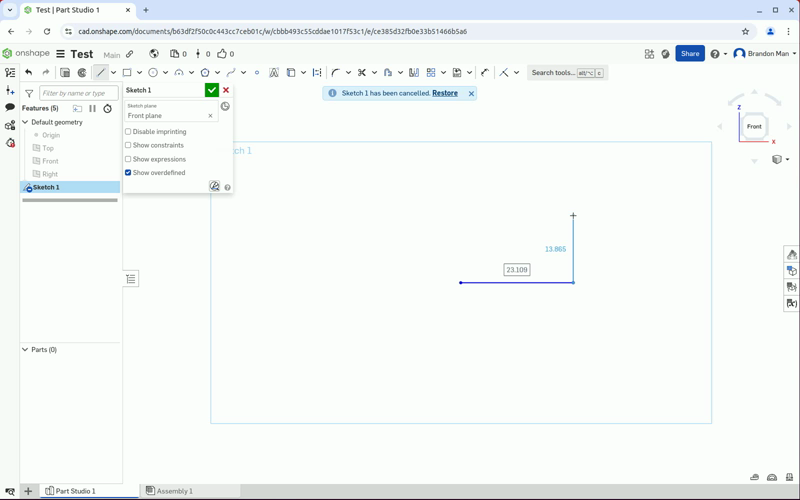
key_up(shift)
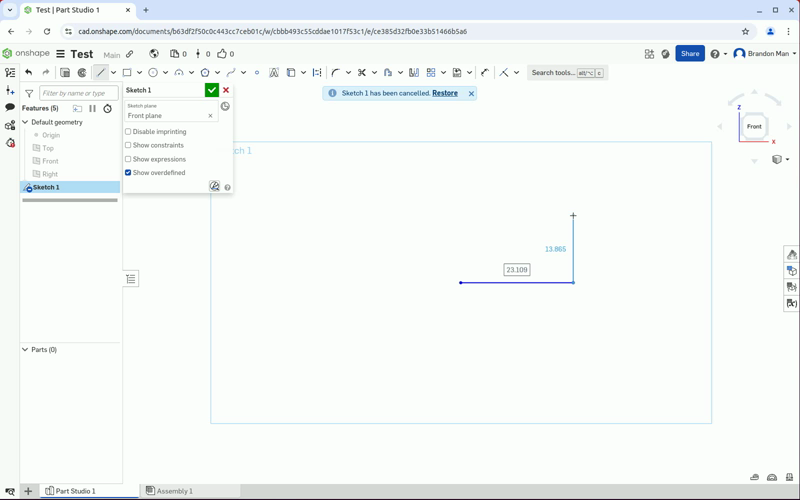
key_down(shift)
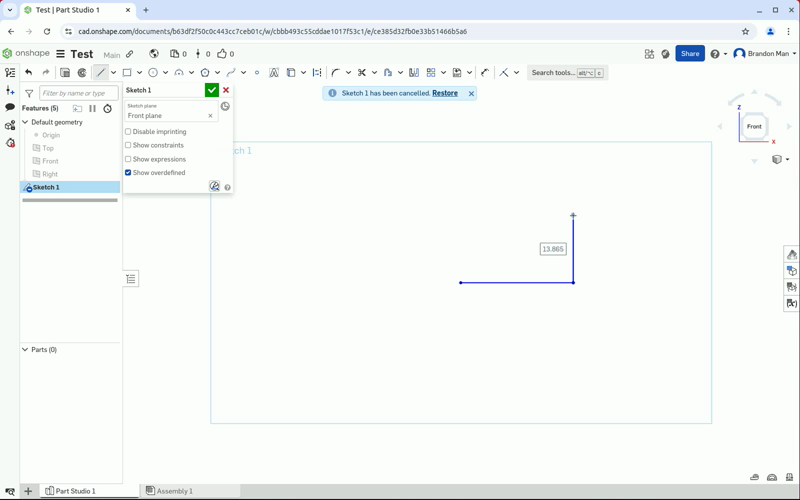
mouse_move(513, 215)
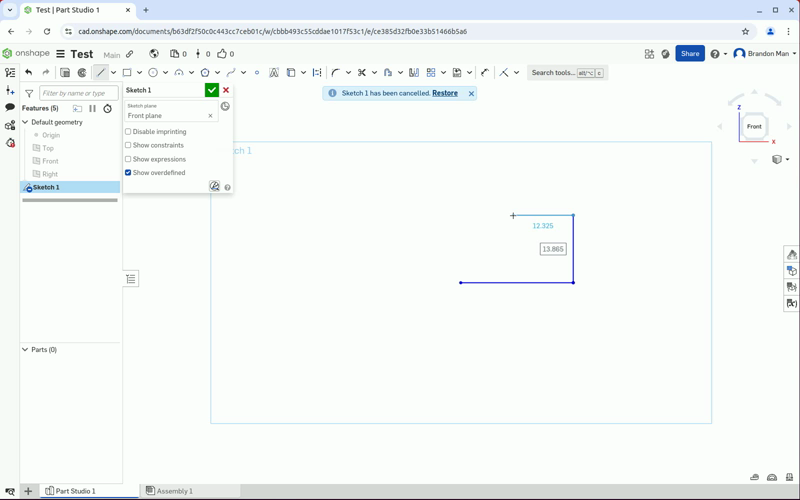
click(513, 215)
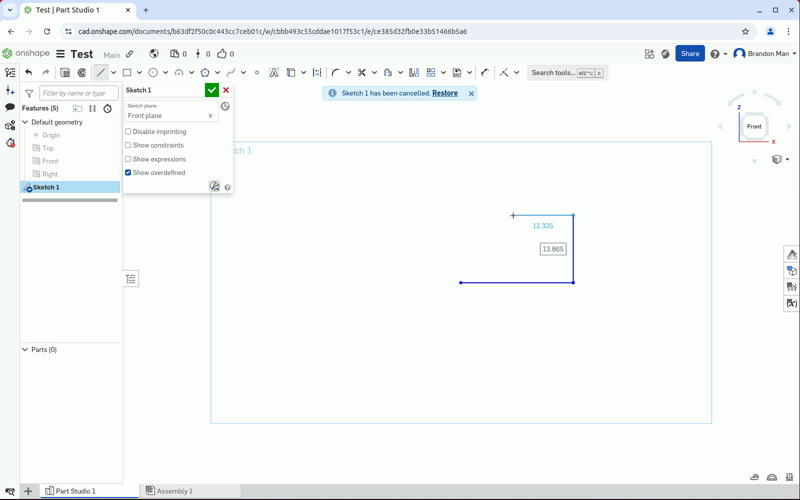
key_up(shift)
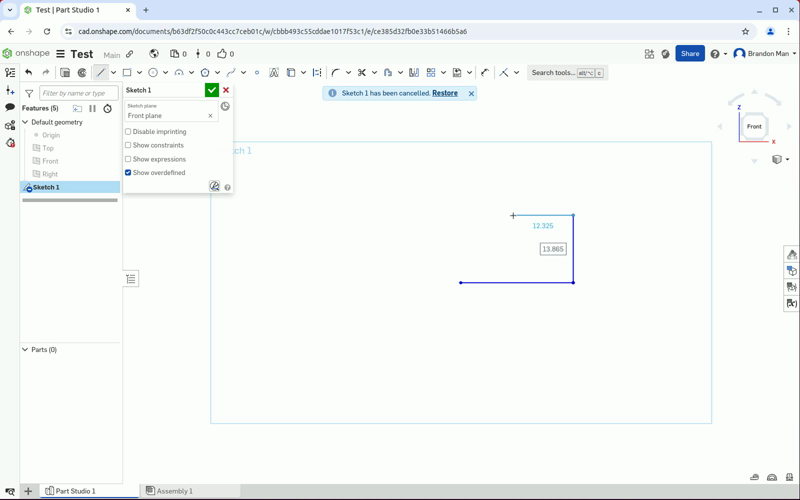
key_down(shift)
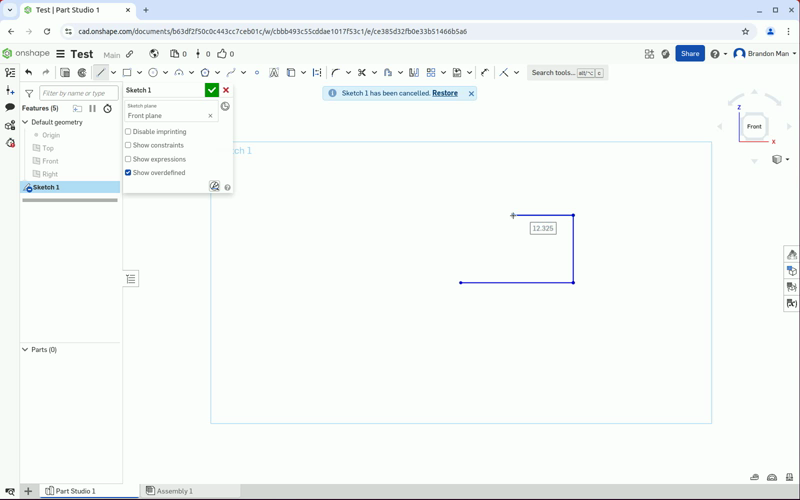
mouse_move(543, 215)
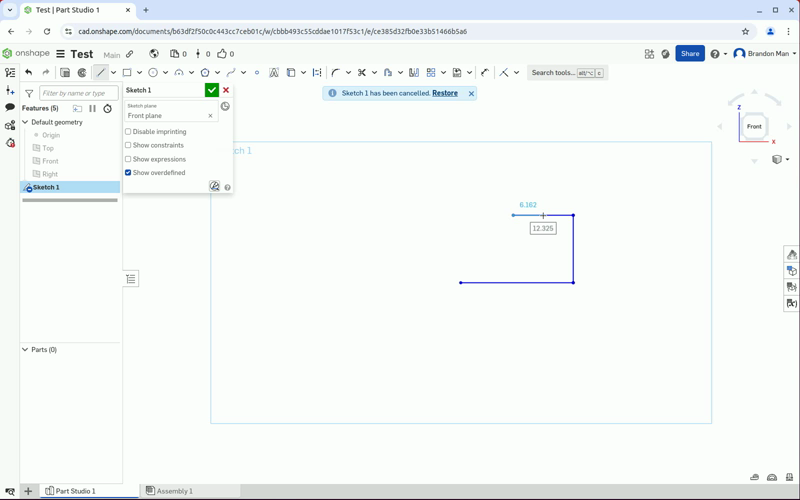
mouse_move(513, 266)
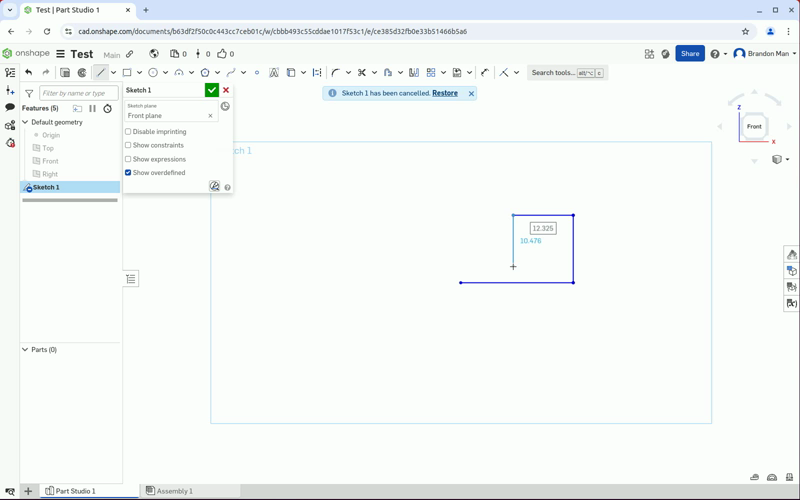
click(513, 266)
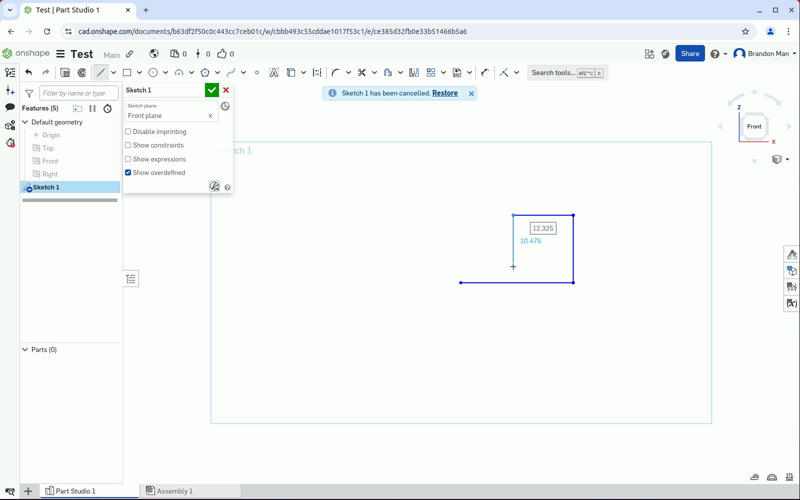
key_up(shift)
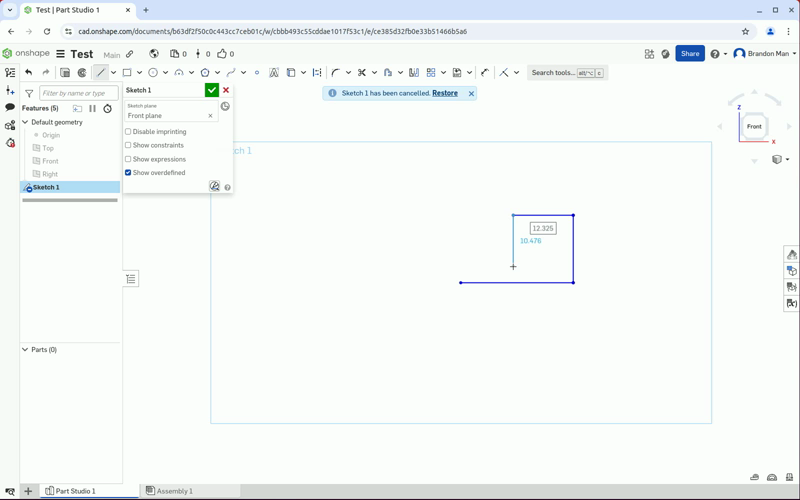
key_down(shift)
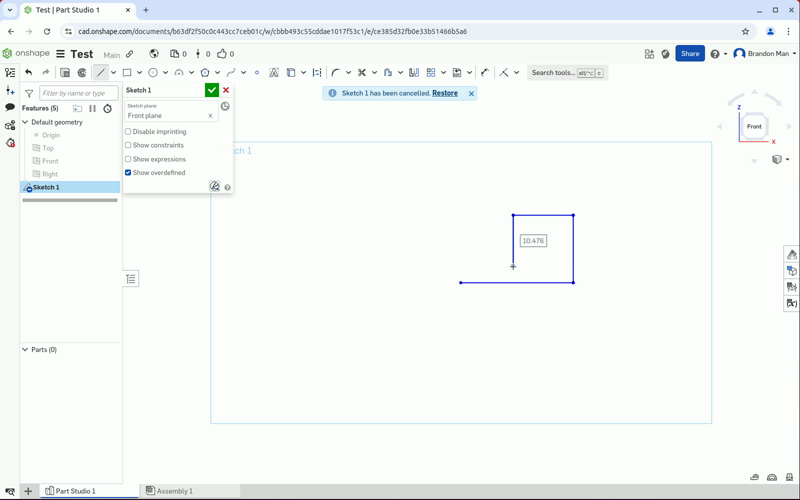
mouse_move(543, 266)
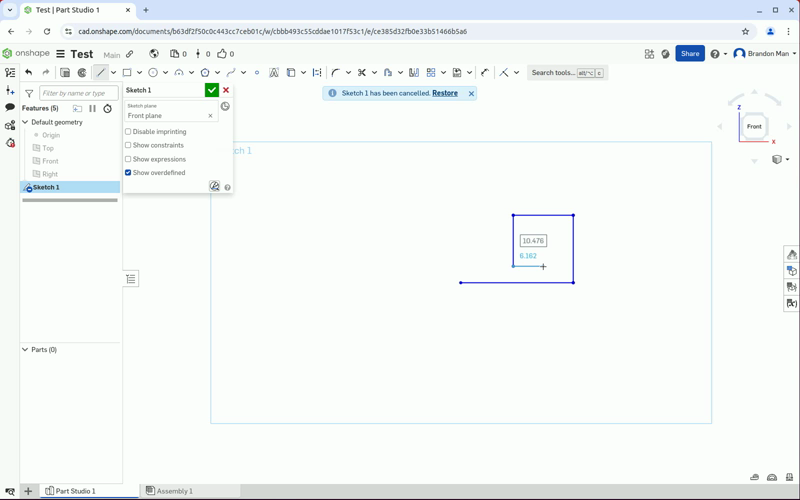
mouse_move(460, 266)
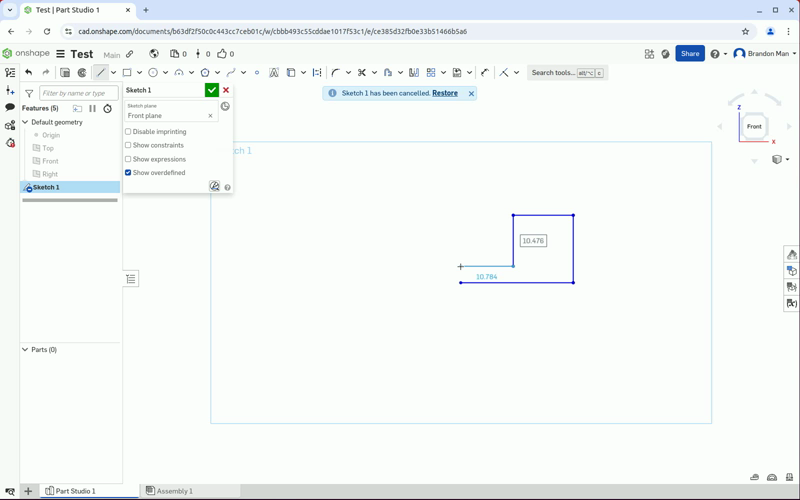
click(460, 266)
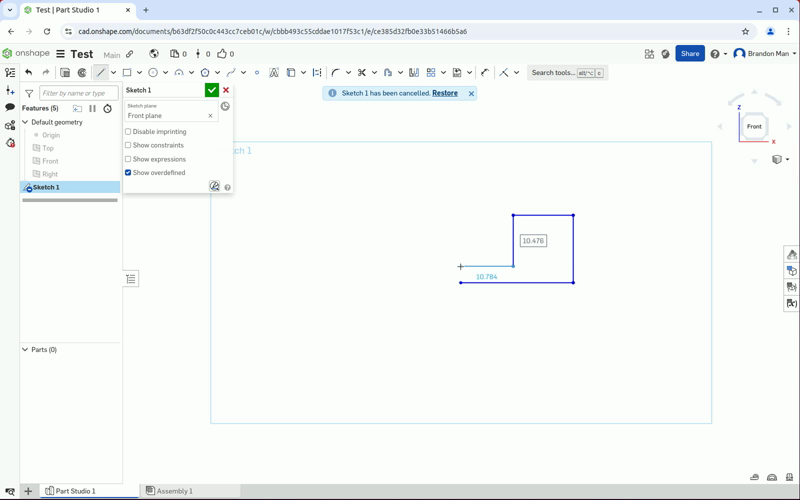
key_up(shift)
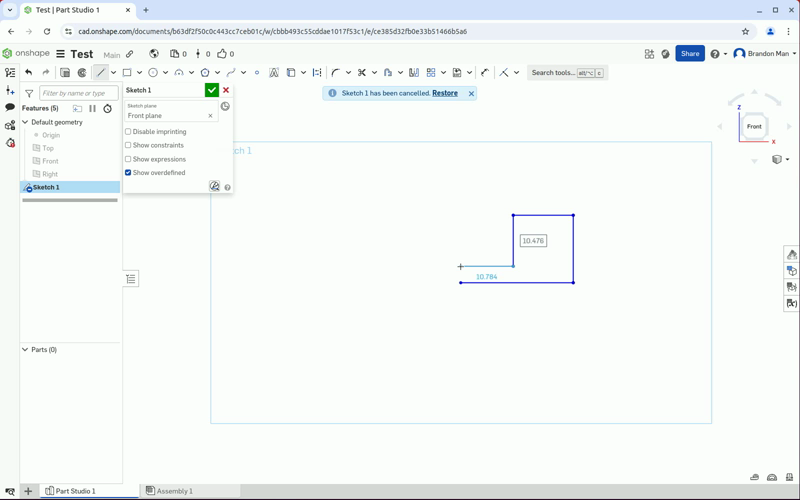
mouse_move(490, 266)
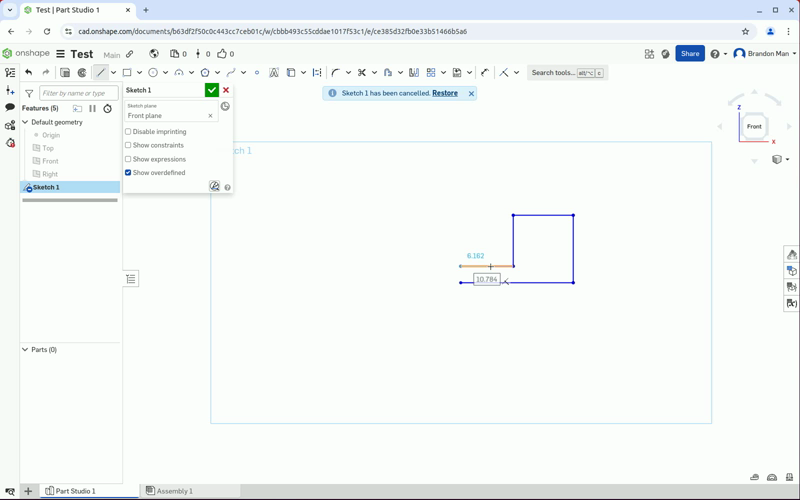
key_down(shift)
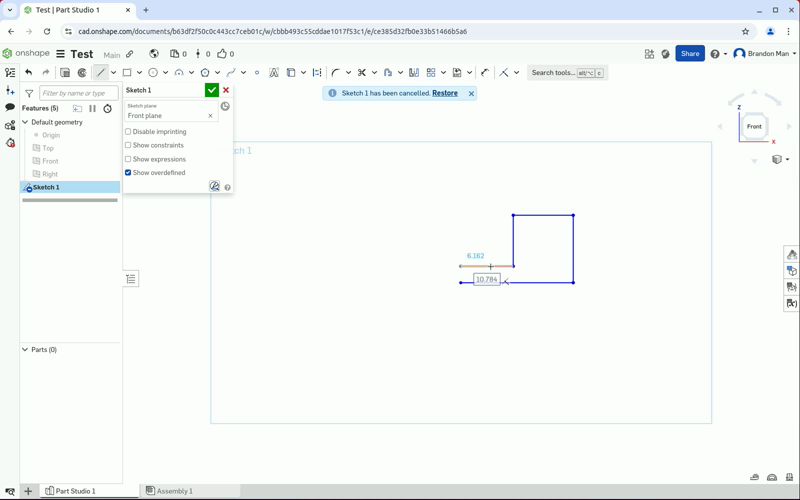
mouse_move(460, 282)
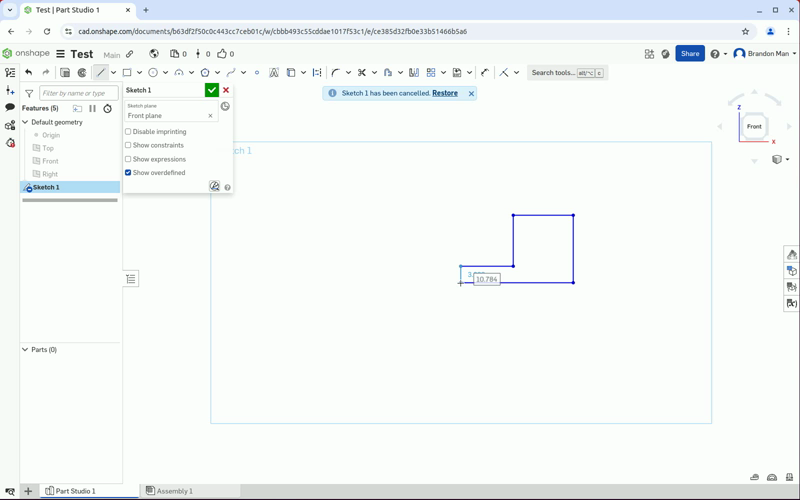
key_up(shift)
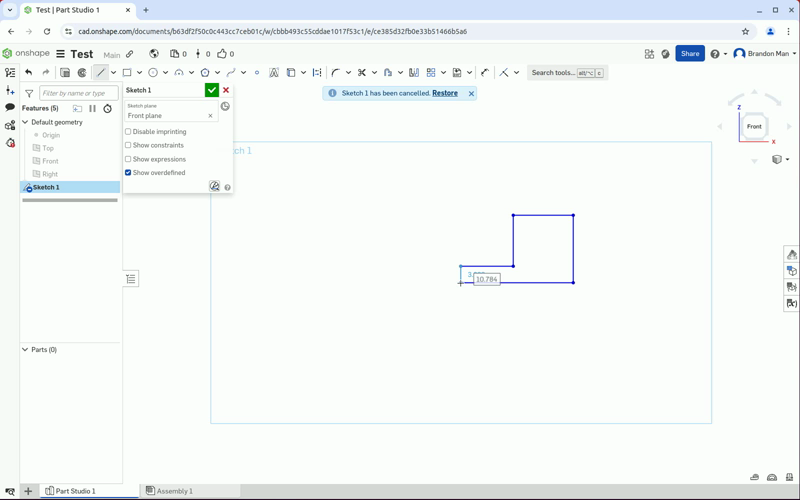
click(460, 282)
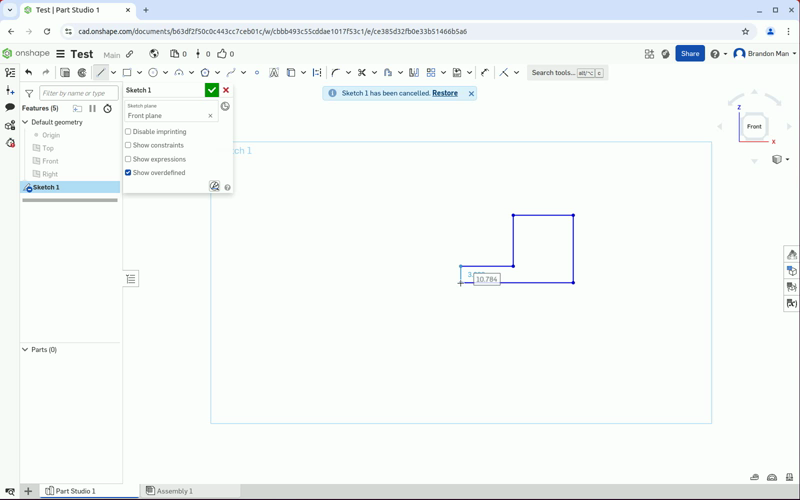
key(esc)
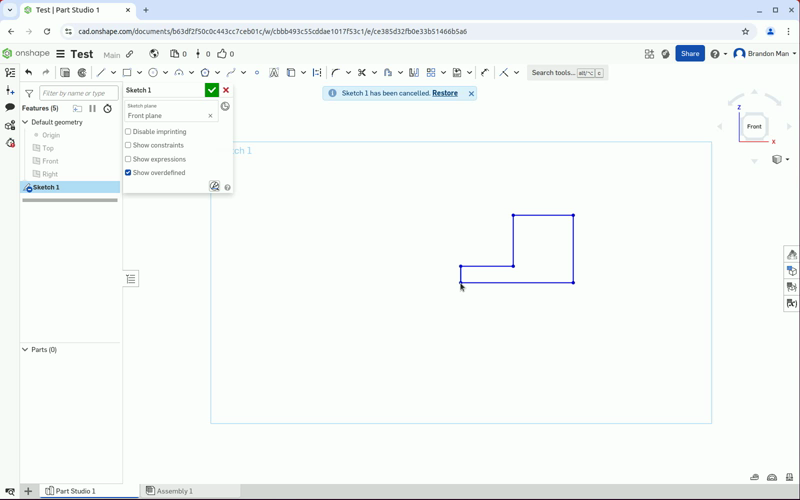
key(c)
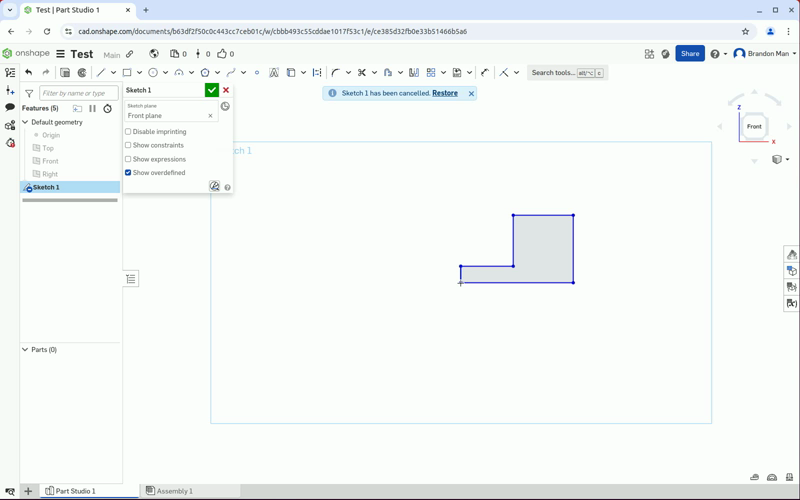
key_down(shift)
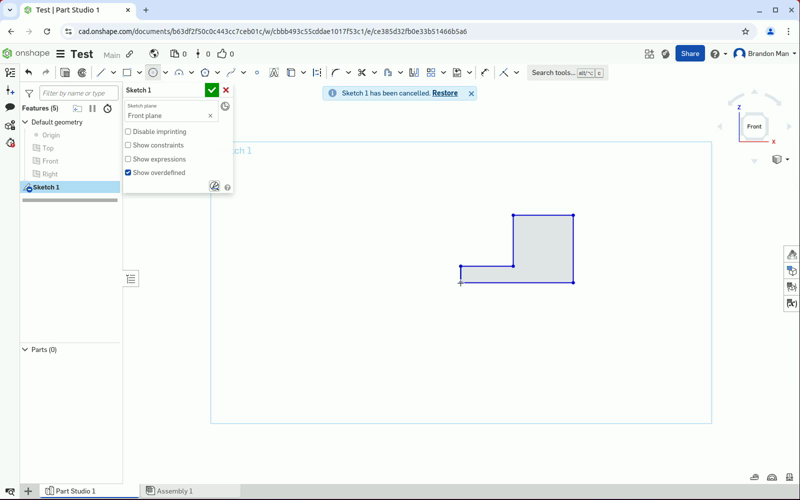
mouse_move(543, 249)
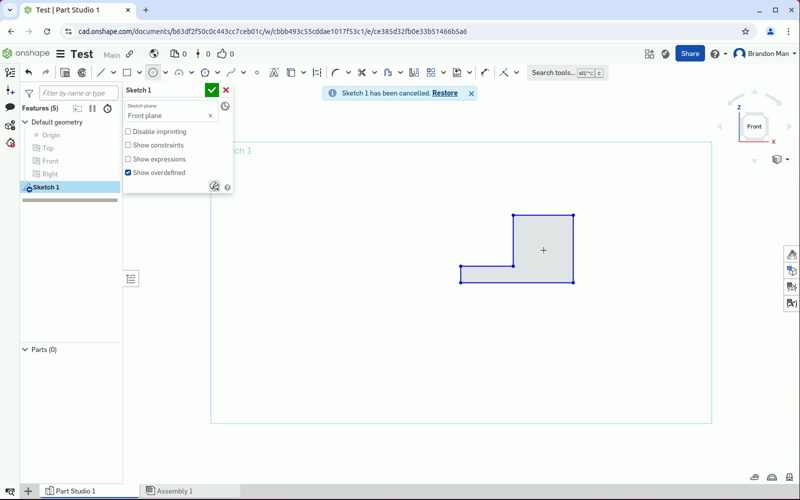
click(543, 249)
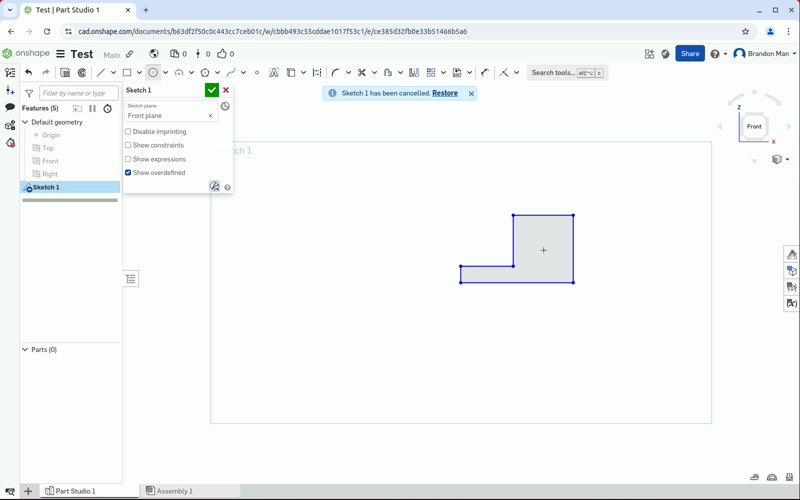
key_up(shift)
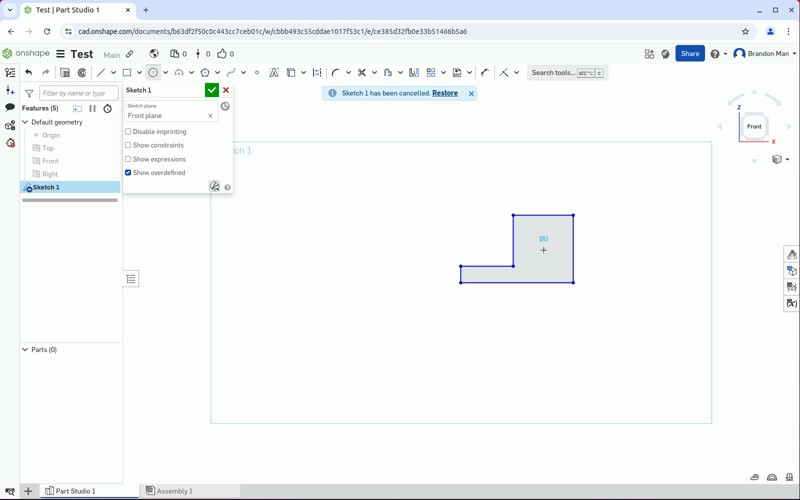
mouse_move(555, 249)
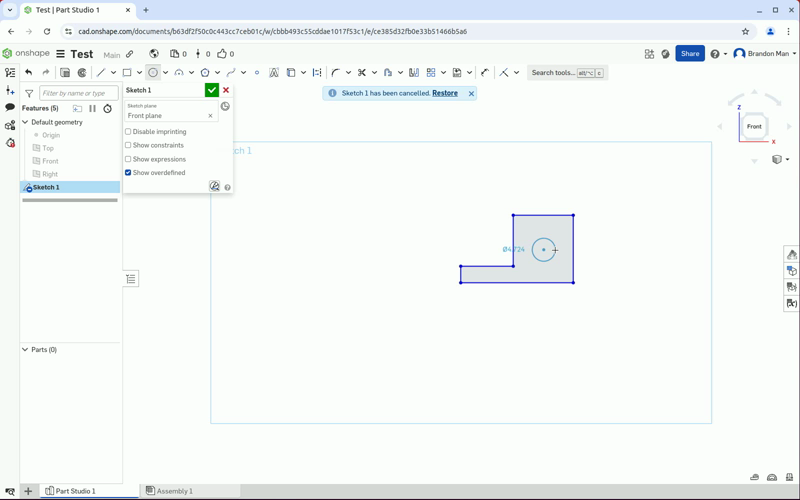
click(555, 249)
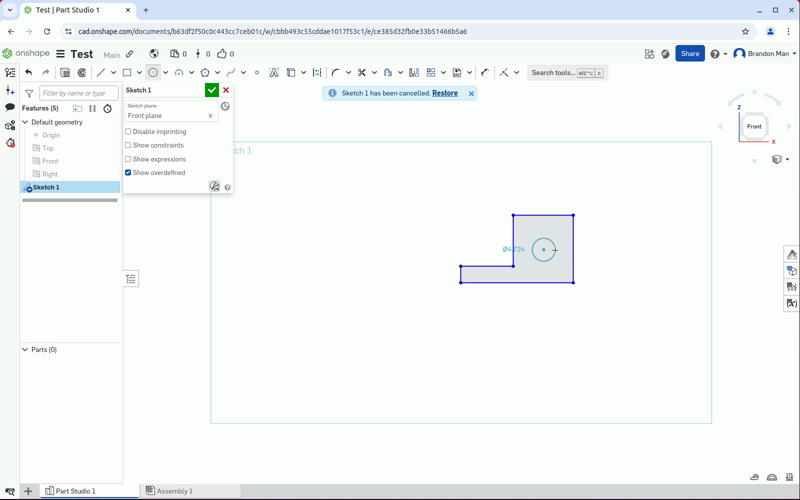
key(esc)
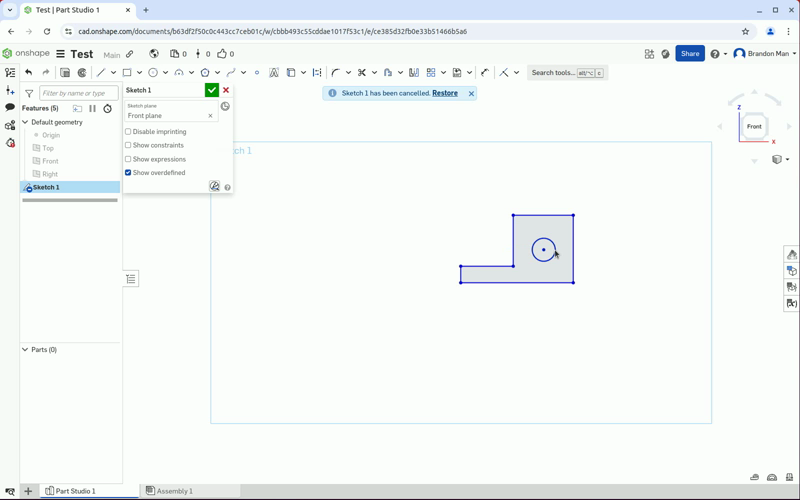
mouse_move(557, 279)
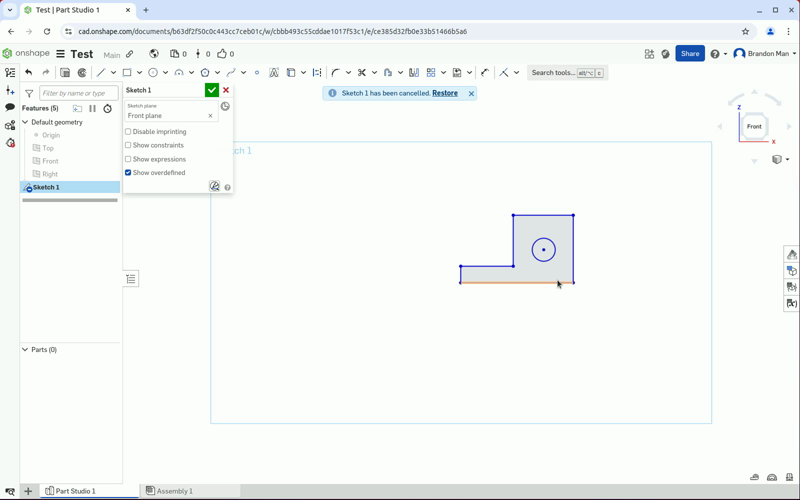
click(557, 279)
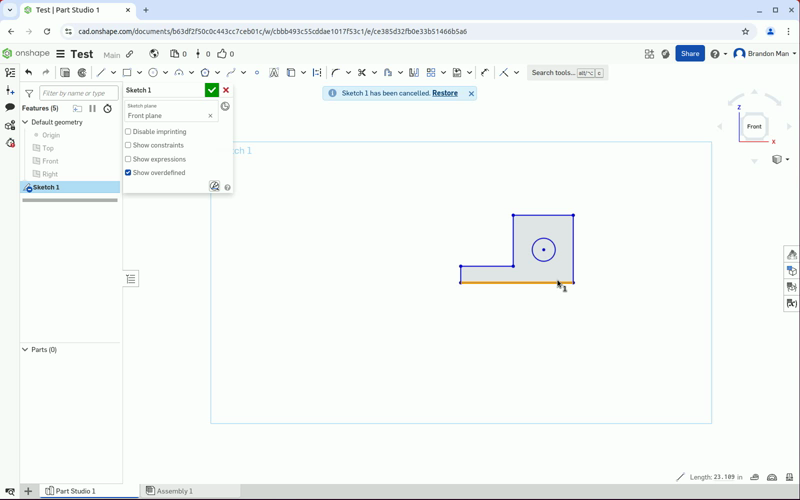
mouse_move(73, 352)
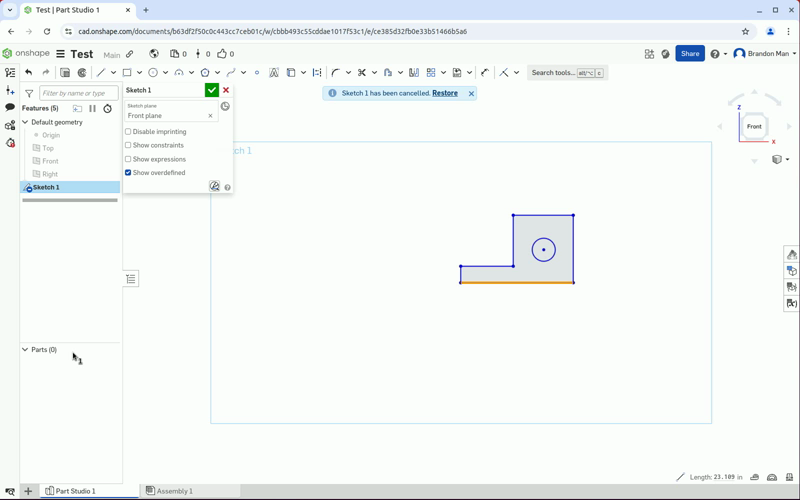
key(shift+y)
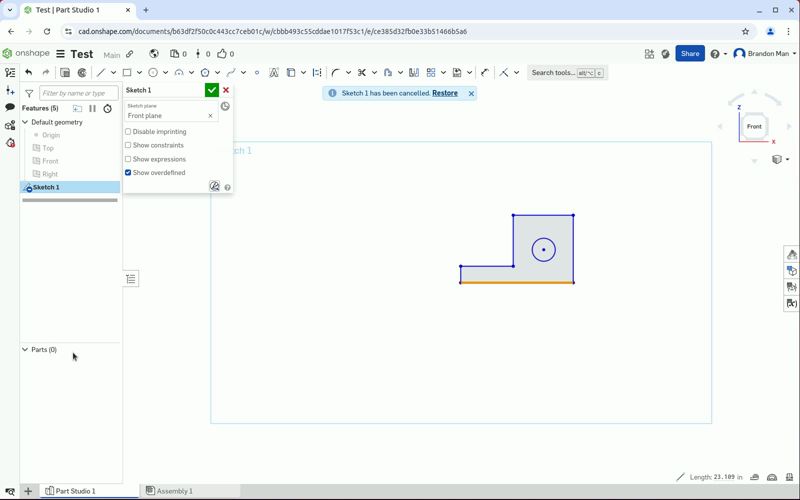
key(shift+e)
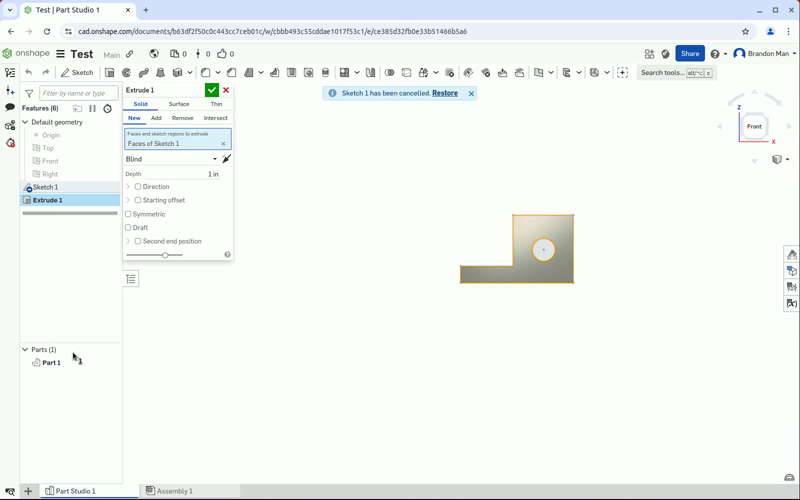
mouse_move(143, 106)
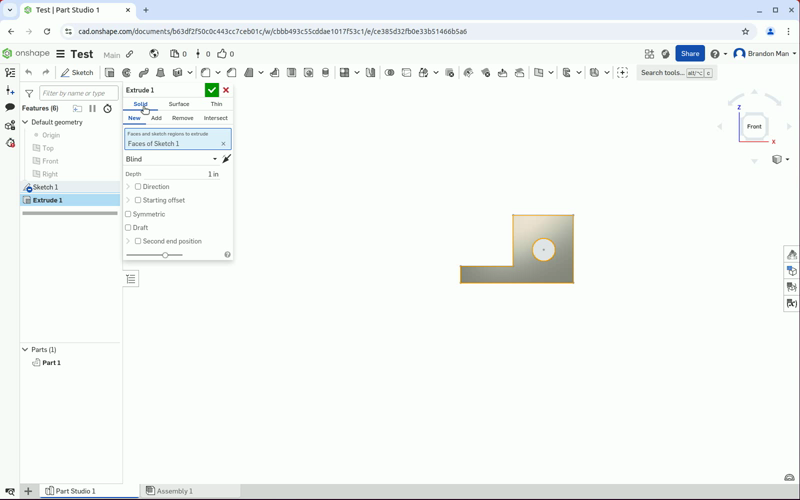
click(143, 106)
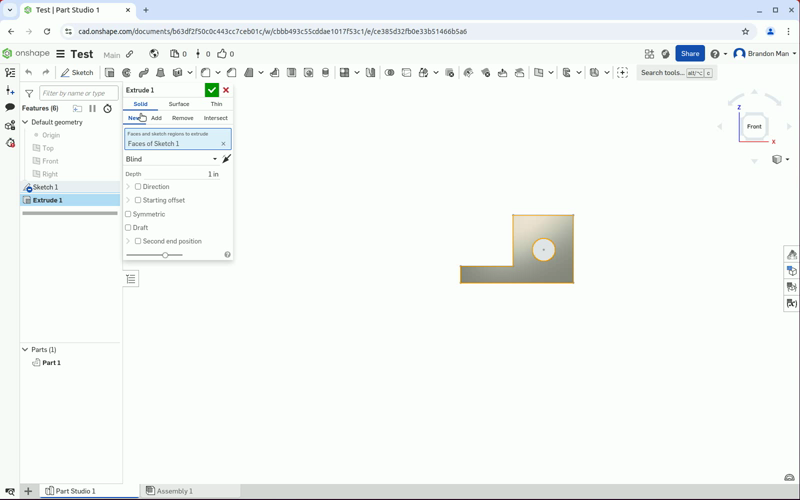
mouse_move(137, 120)
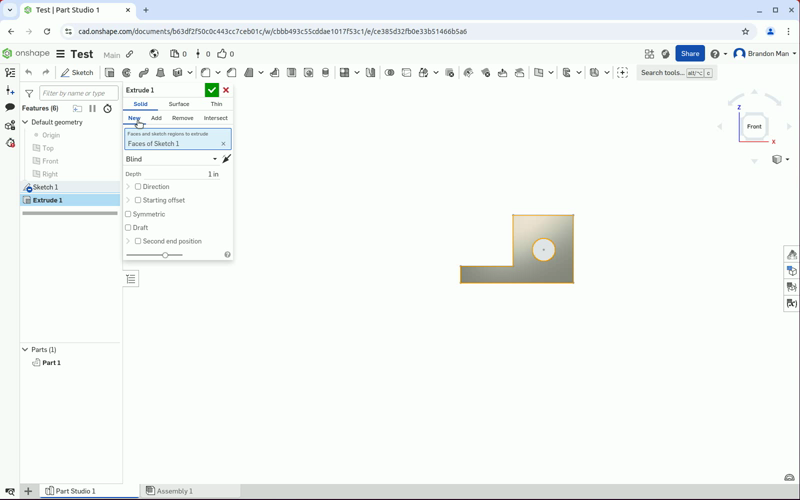
click(137, 120)
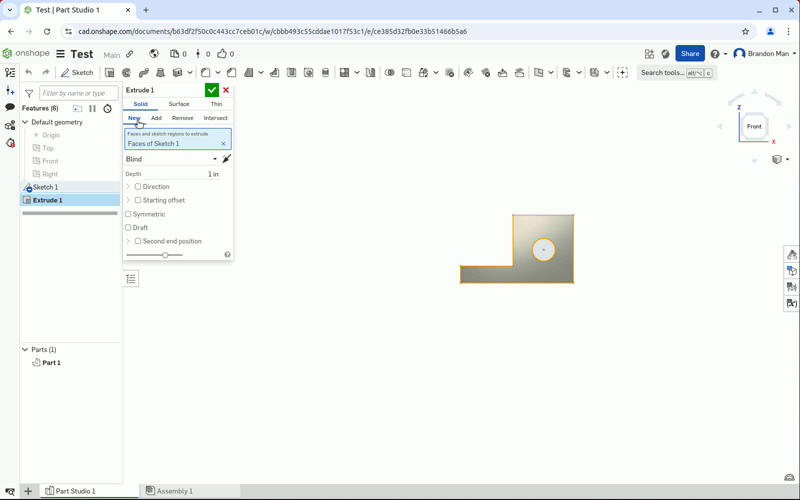
key(tab, 4)
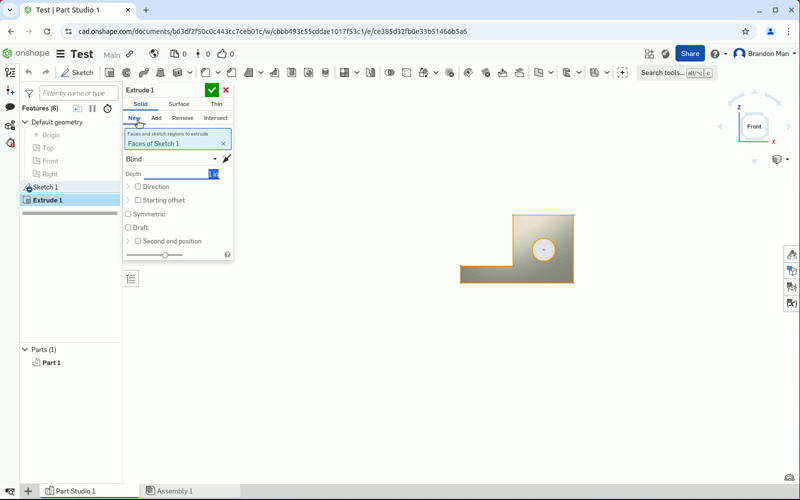
text(-14.683)
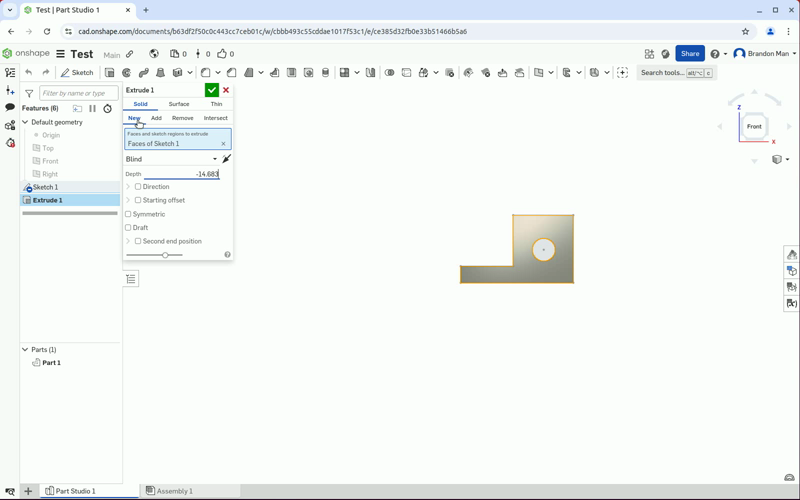
key(enter)
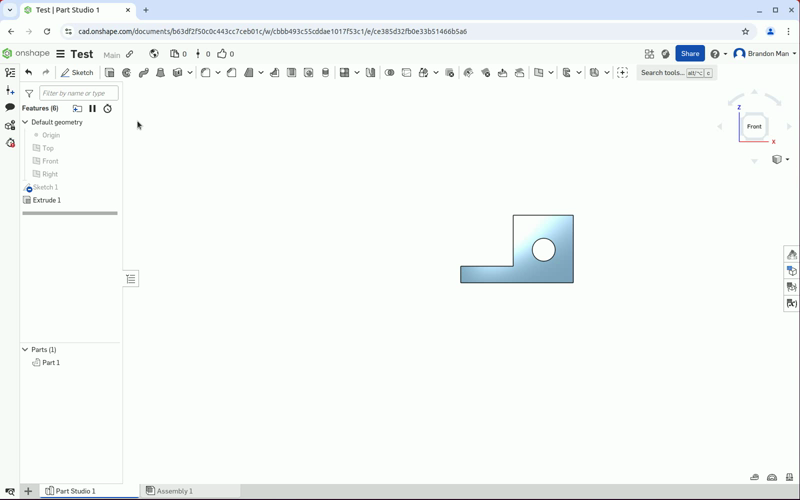
key(shift+h)
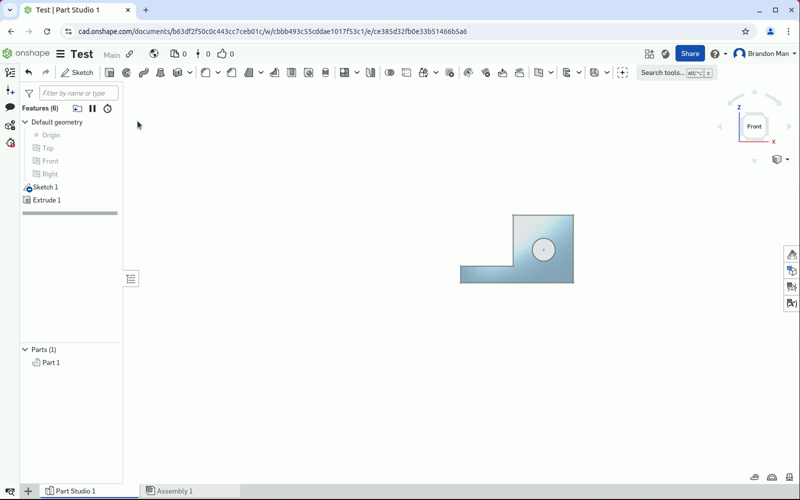
key(shift+h)
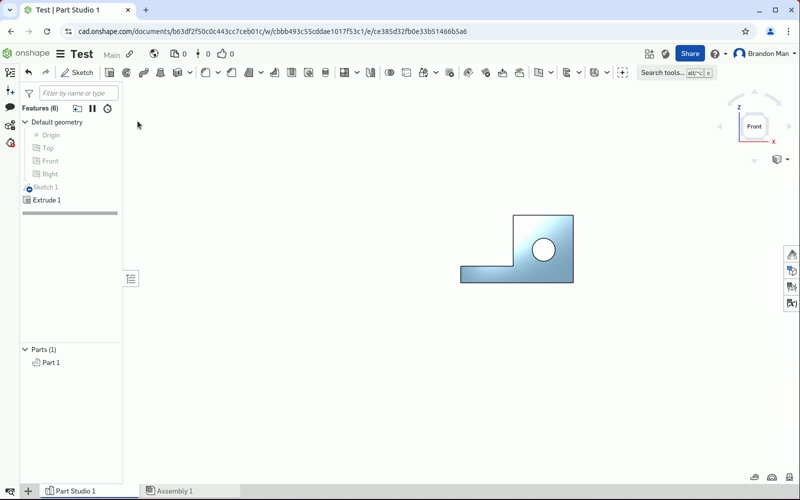
mouse_move(73, 189)
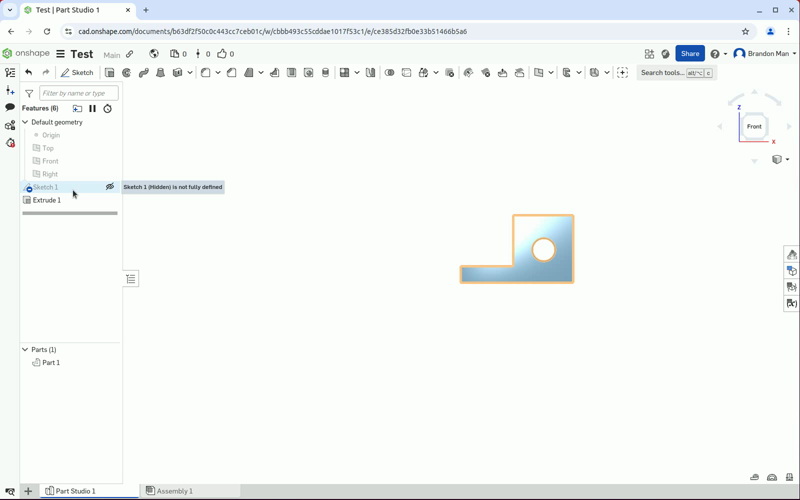
click(73, 189)
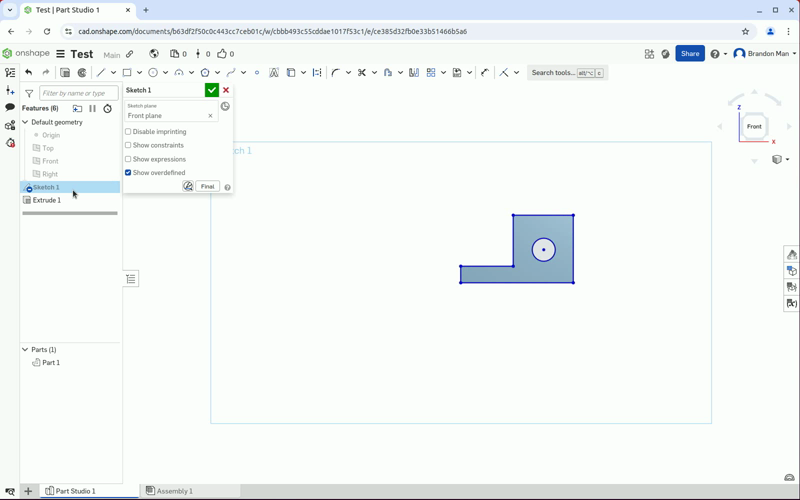
mouse_move(229, 92)
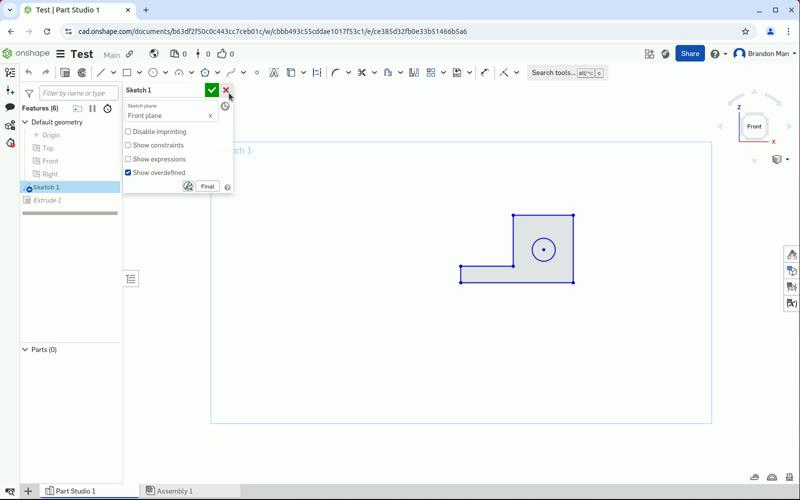
click(229, 92)
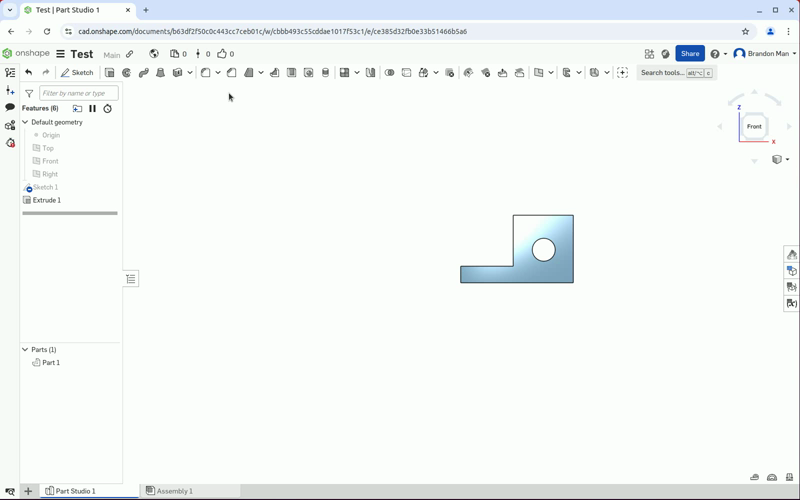
mouse_move(73, 352)
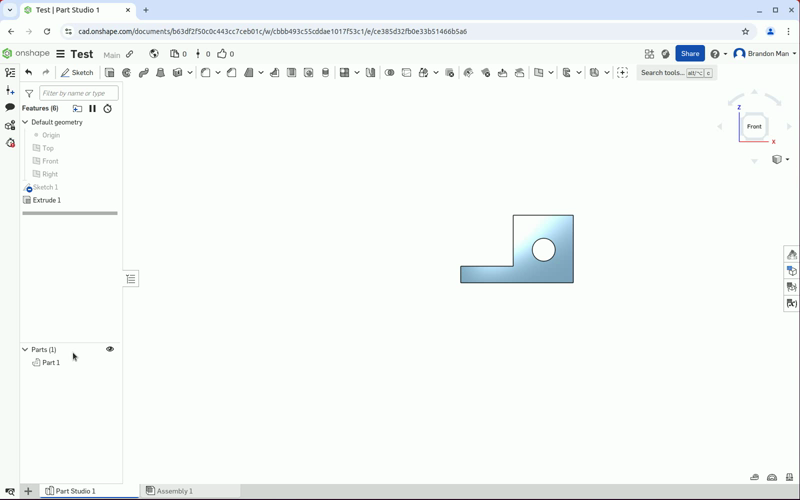
key(y)
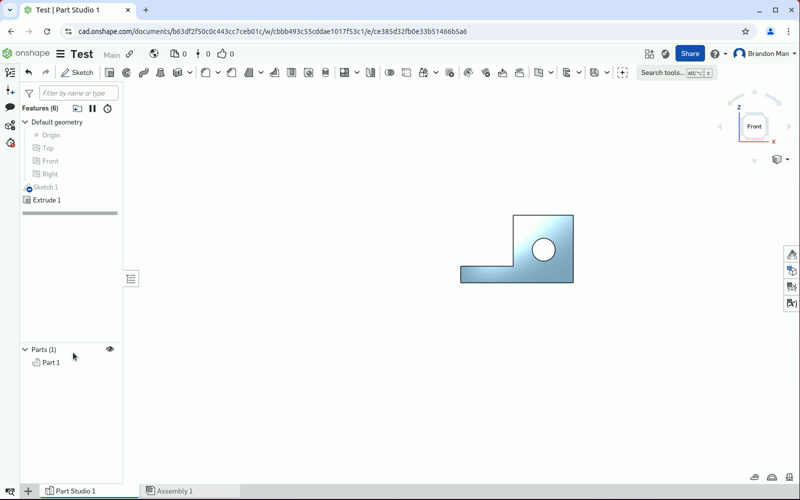
key(shift+p)
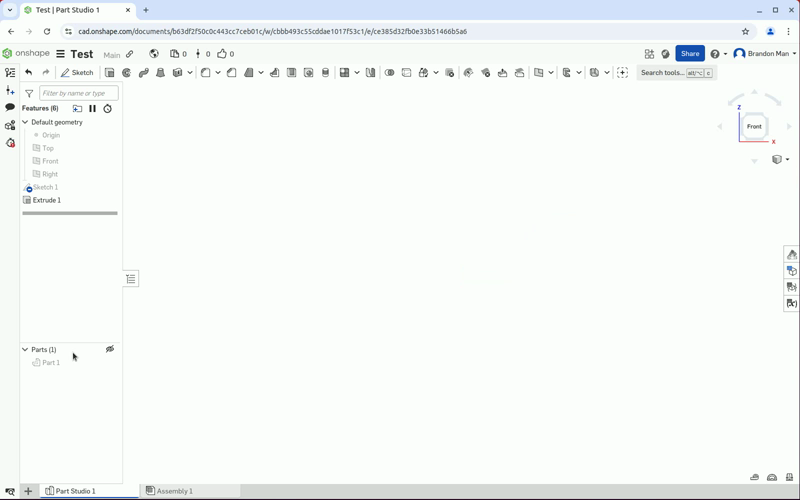
key(space)
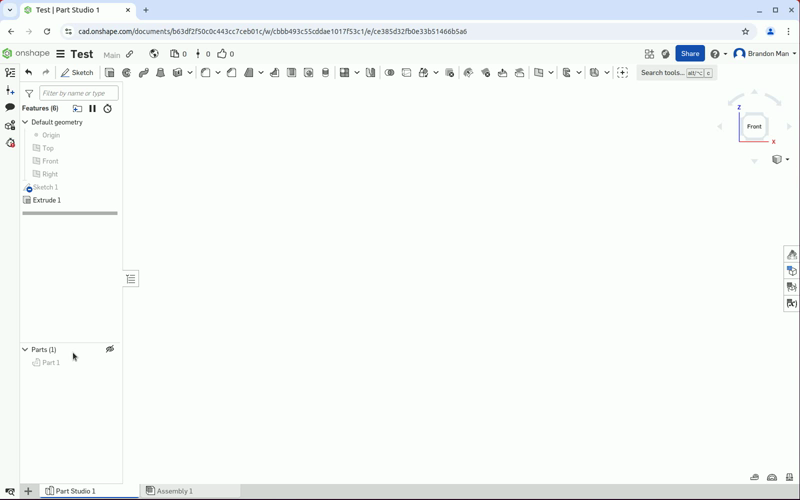
key_down(shift)
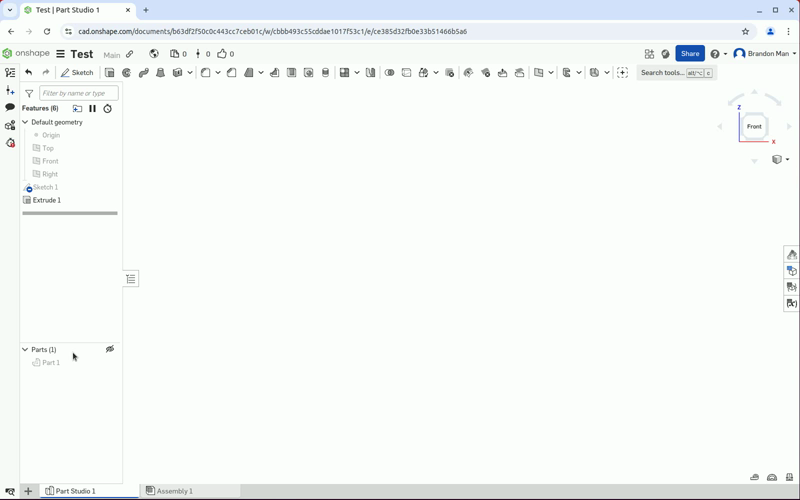
key(down)
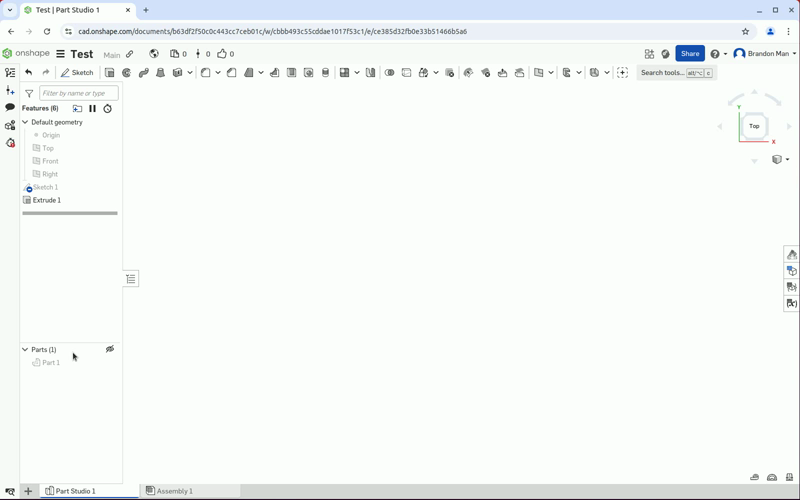
key_up(shift)
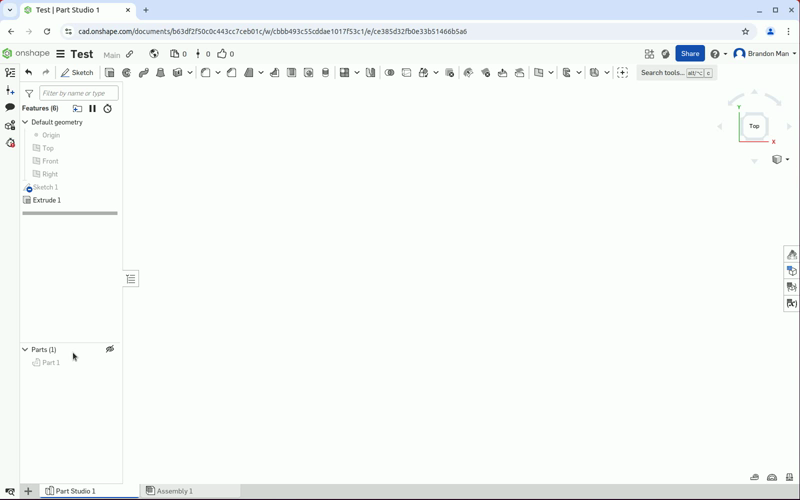
mouse_move(73, 352)
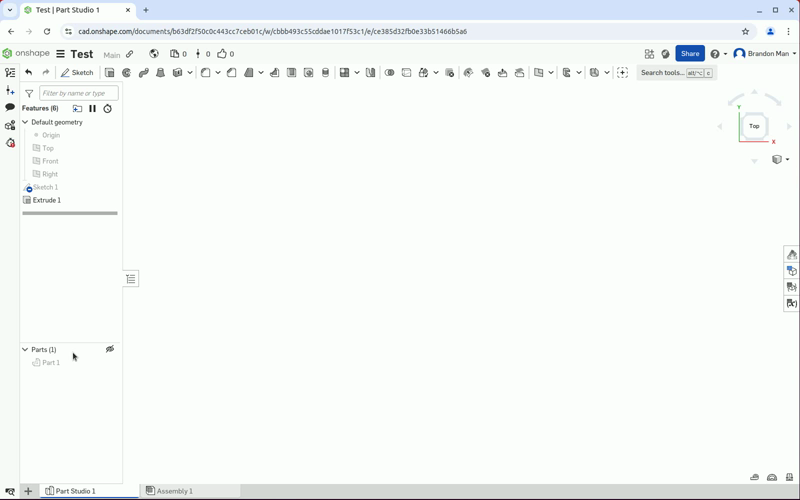
key(shift+y)
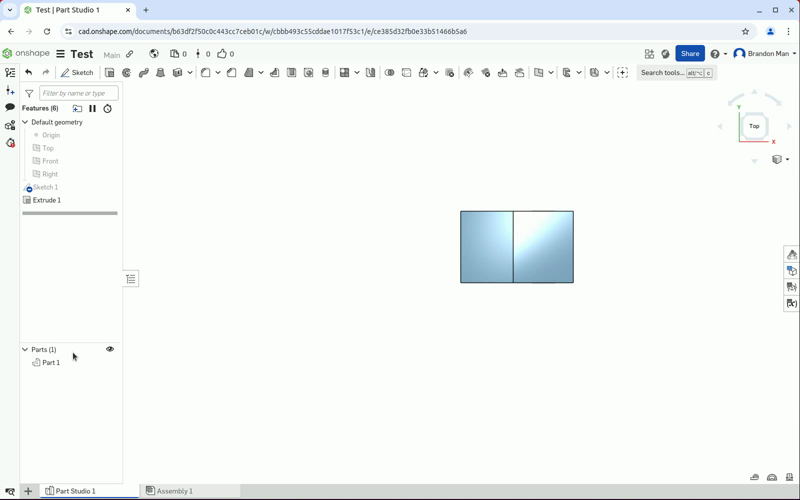
mouse_move(541, 75)
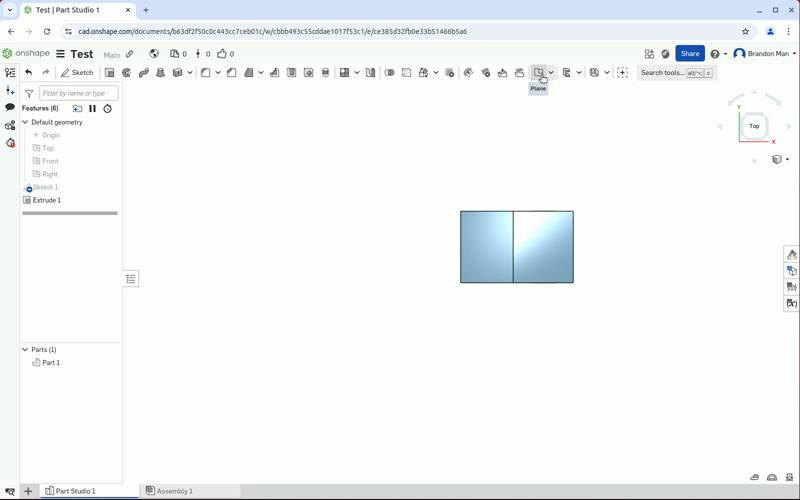
click(541, 75)
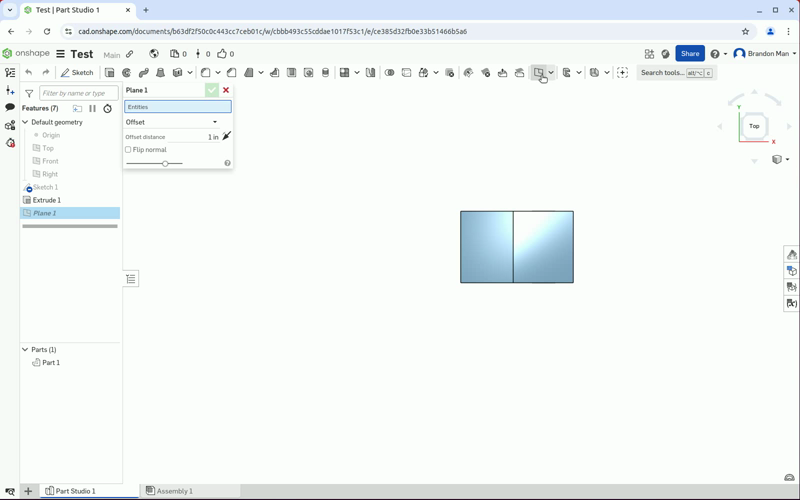
mouse_move(73, 150)
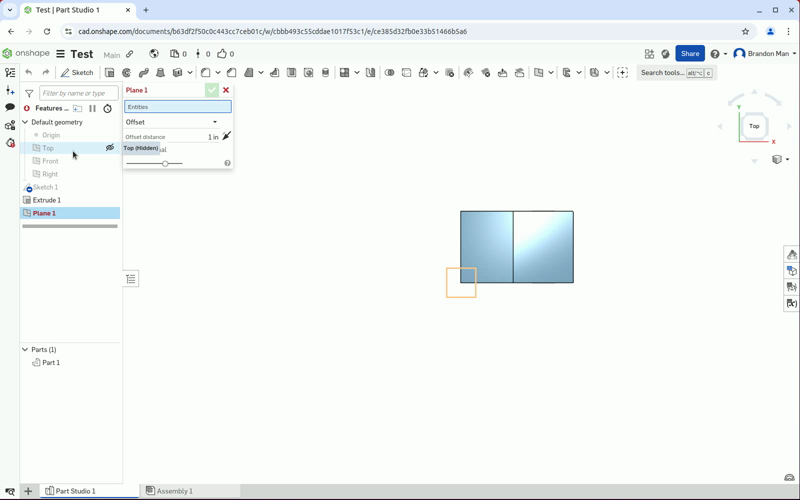
click(73, 150)
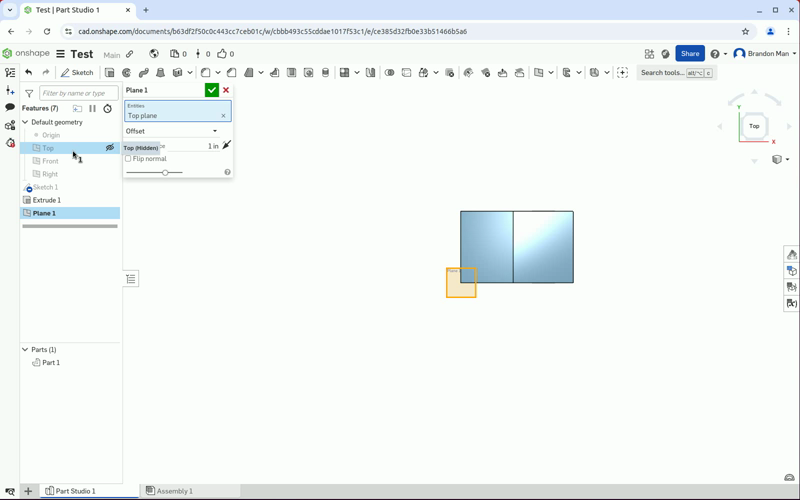
key(tab, 2)
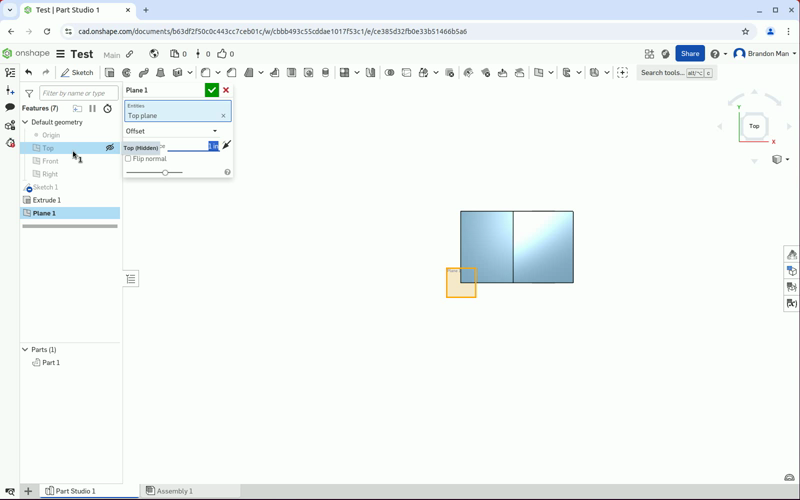
text(13.957)
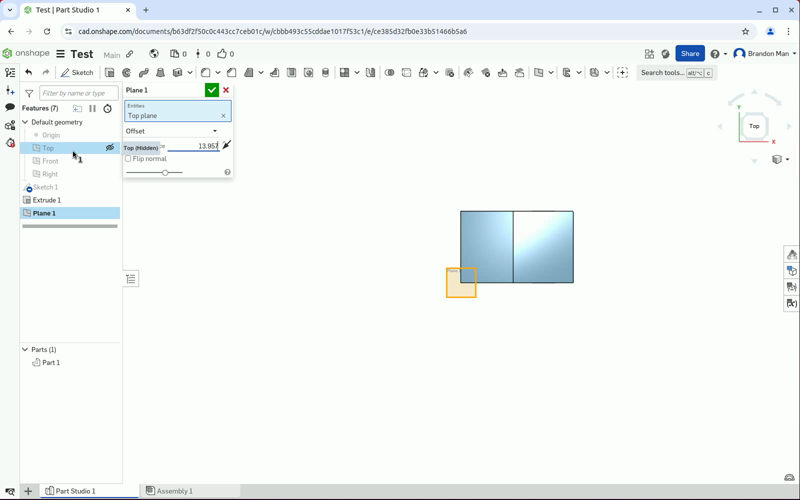
key(enter, 2)
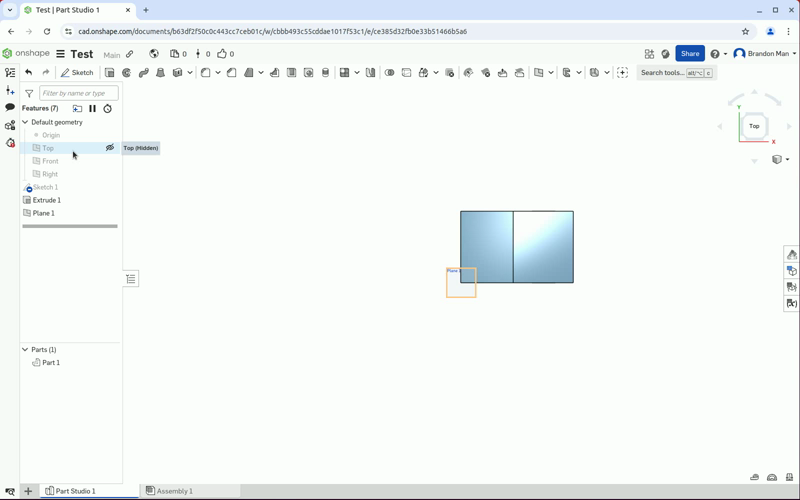
key(shift+s)
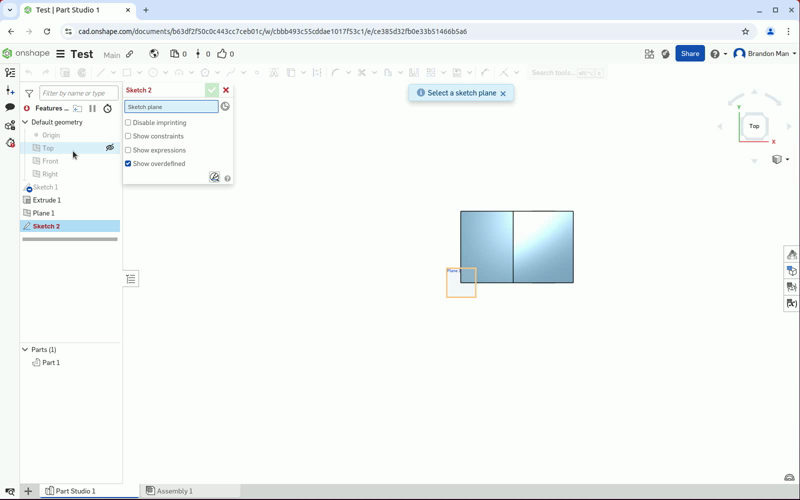
mouse_move(73, 215)
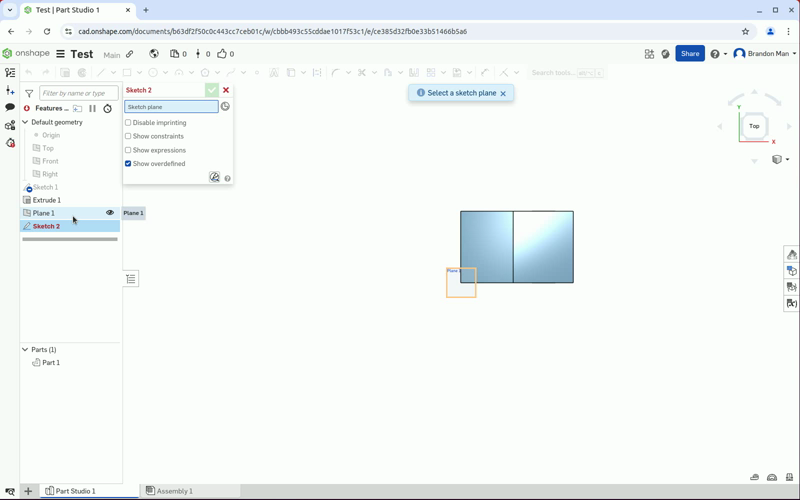
click(73, 215)
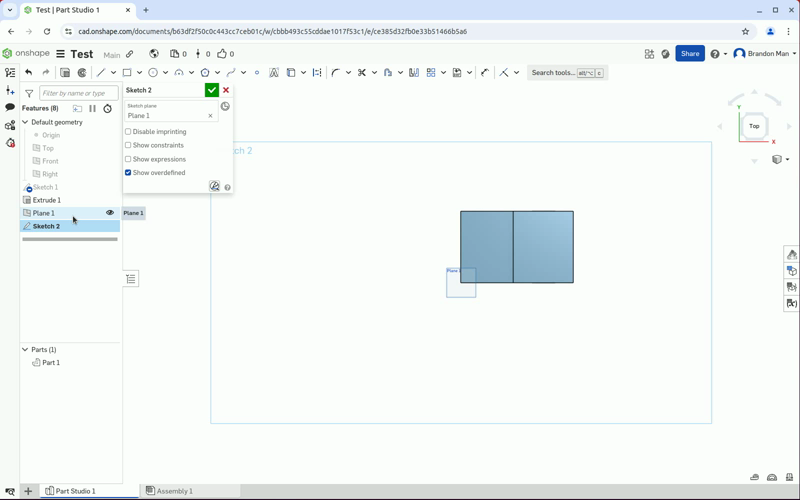
mouse_move(73, 352)
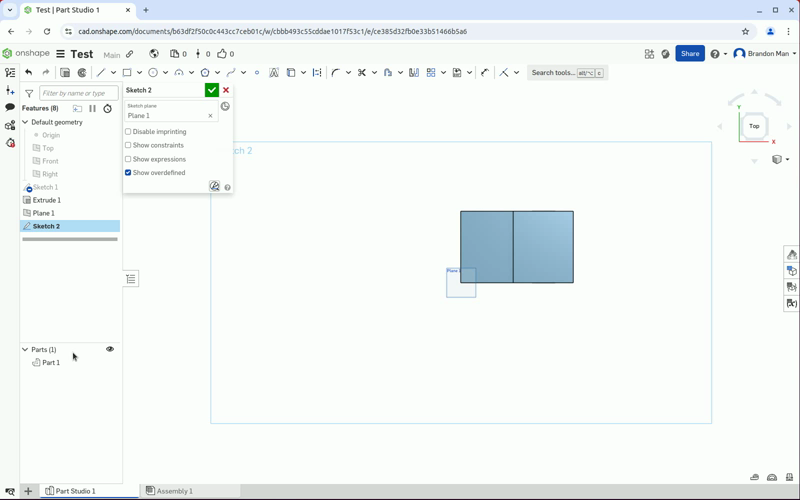
key(y)
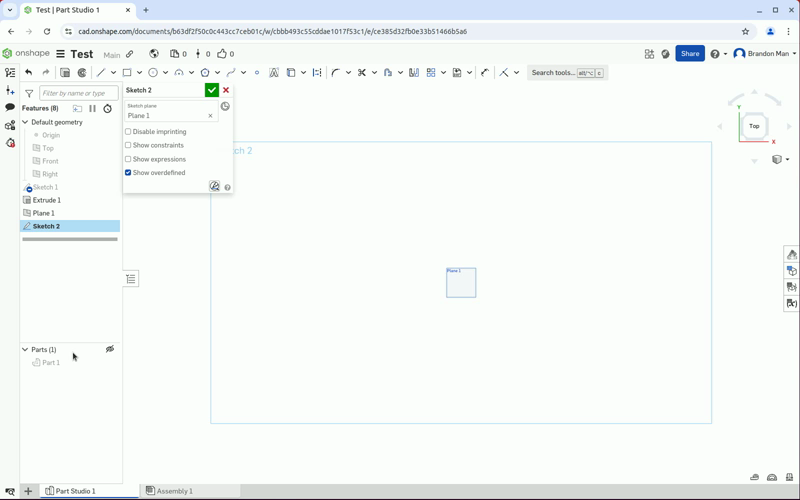
key(l)
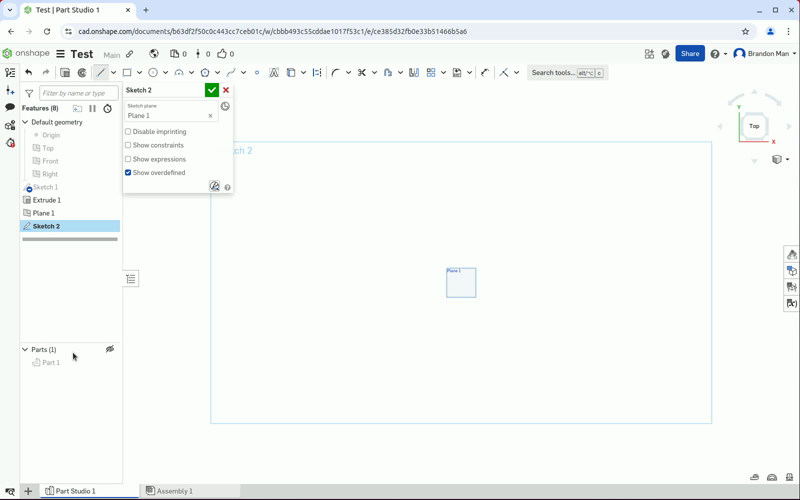
key_down(shift)
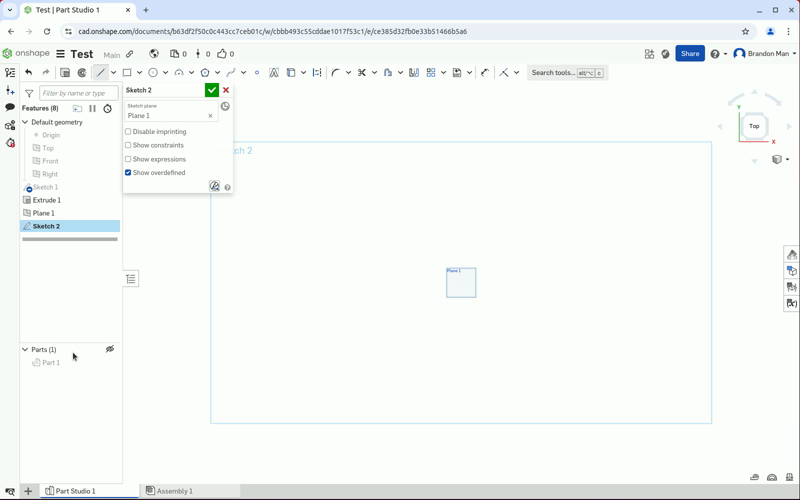
mouse_move(525, 271)
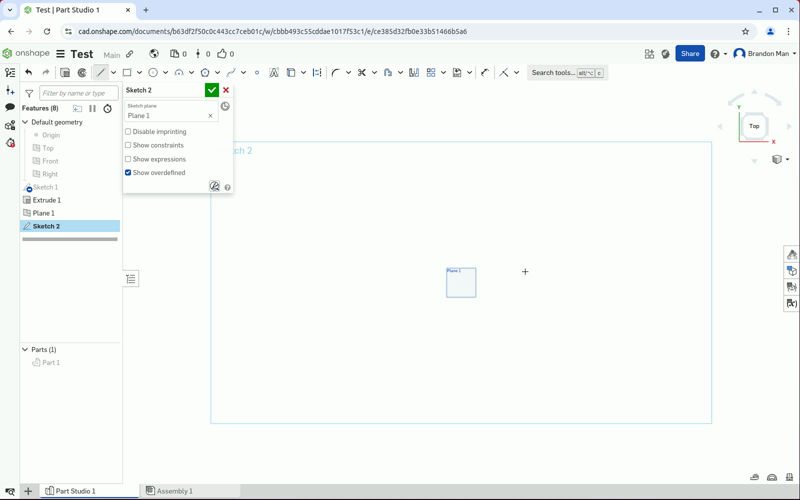
click(525, 271)
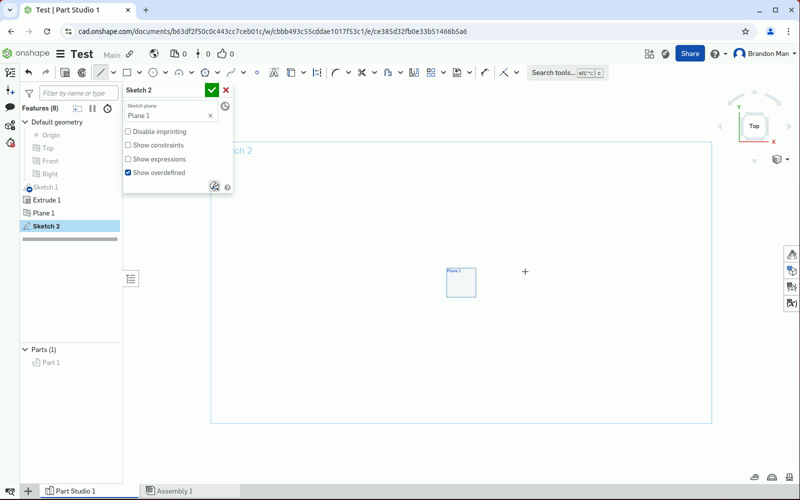
key_up(shift)
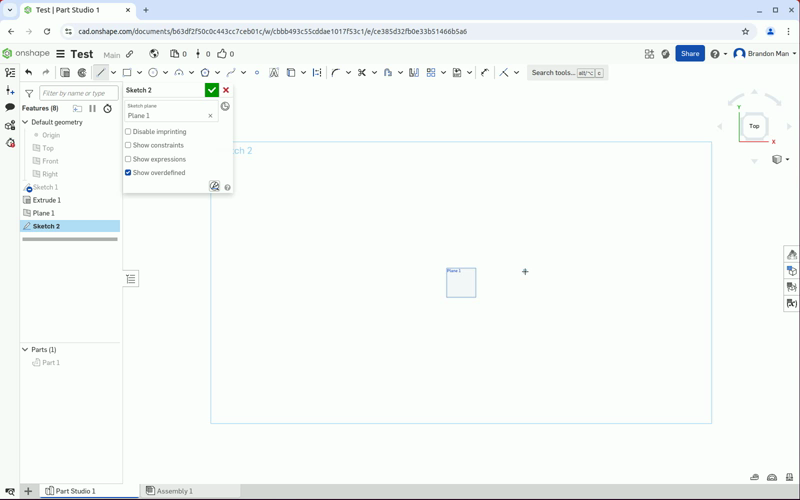
key_down(shift)
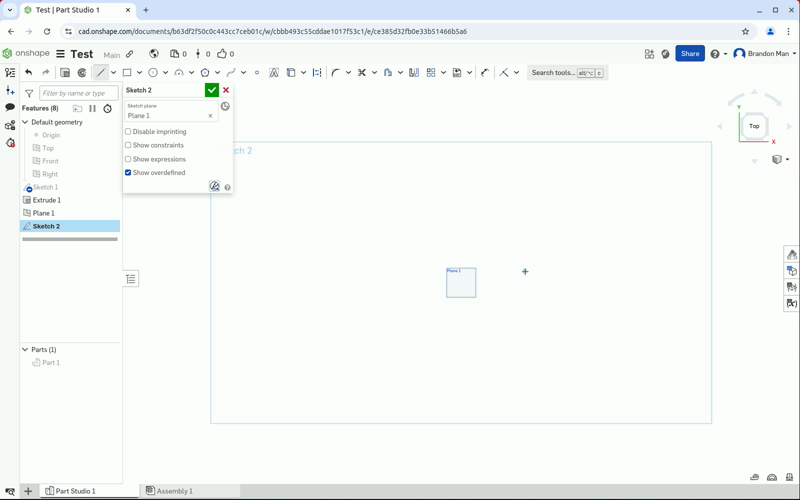
mouse_move(555, 271)
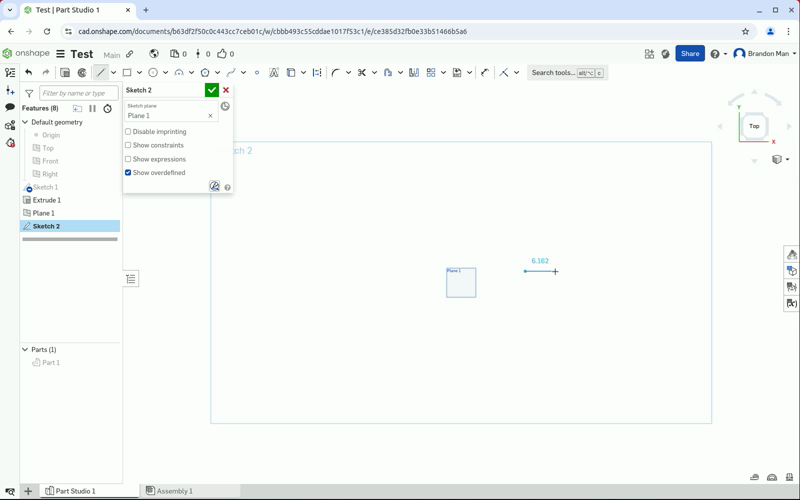
mouse_move(561, 271)
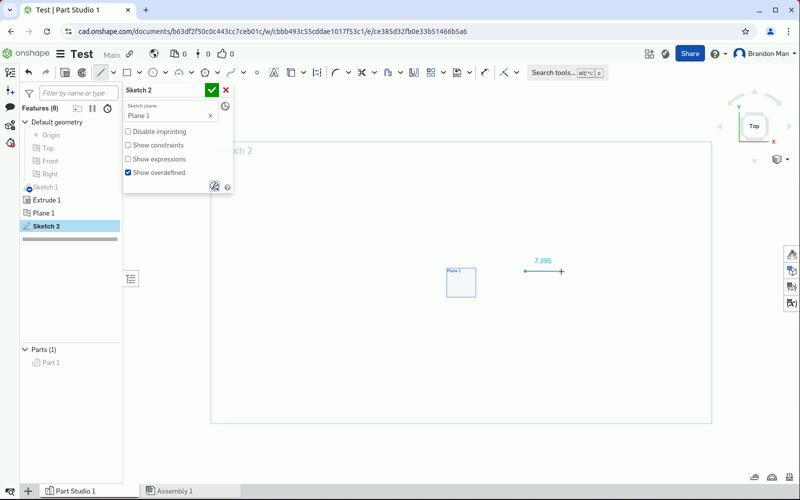
click(561, 271)
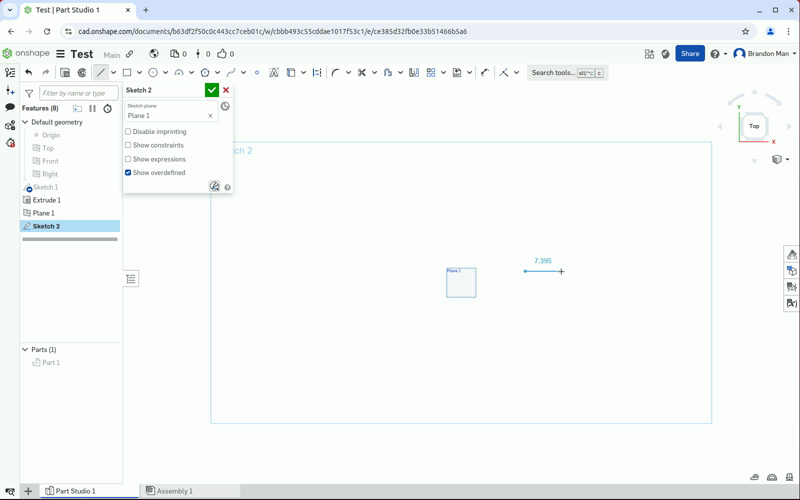
key_up(shift)
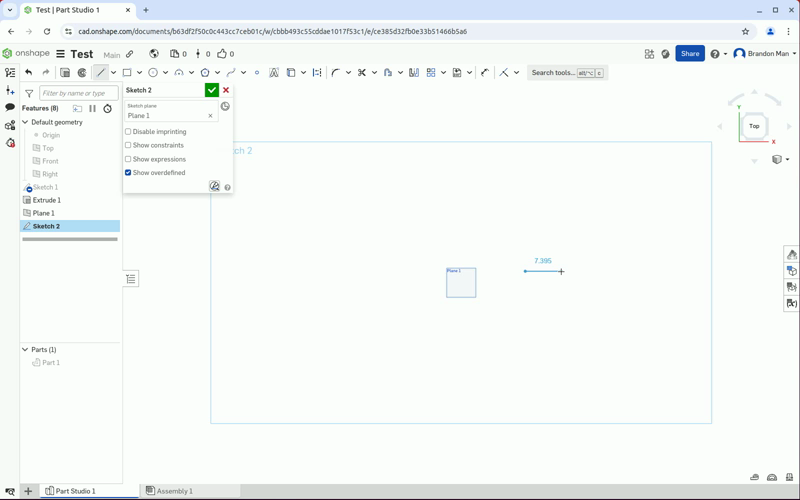
key_down(shift)
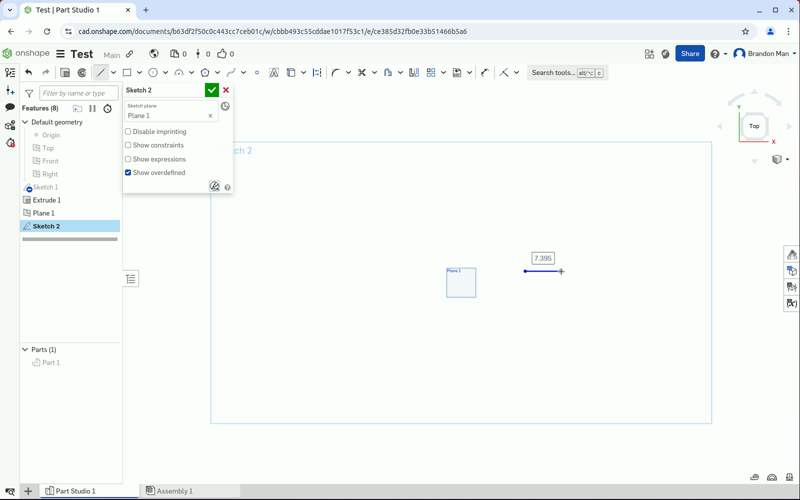
mouse_move(589, 271)
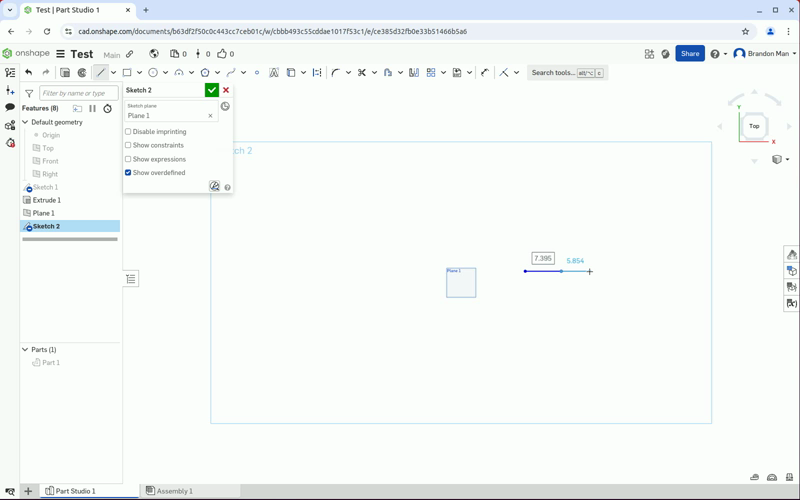
mouse_move(561, 223)
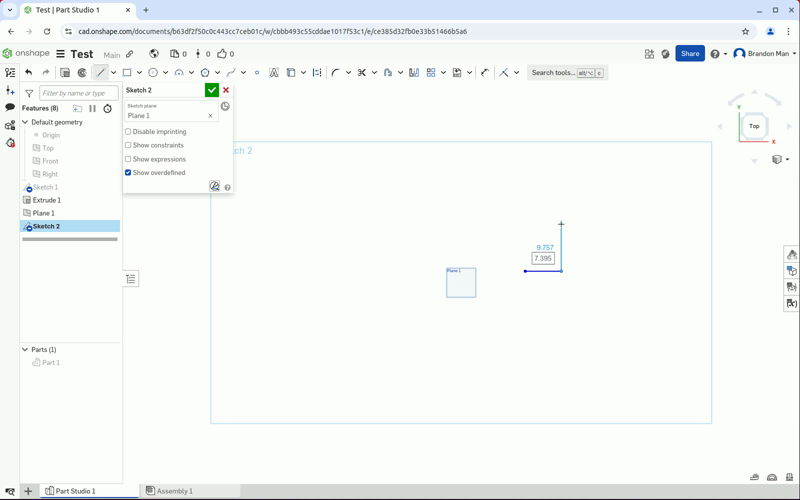
click(561, 223)
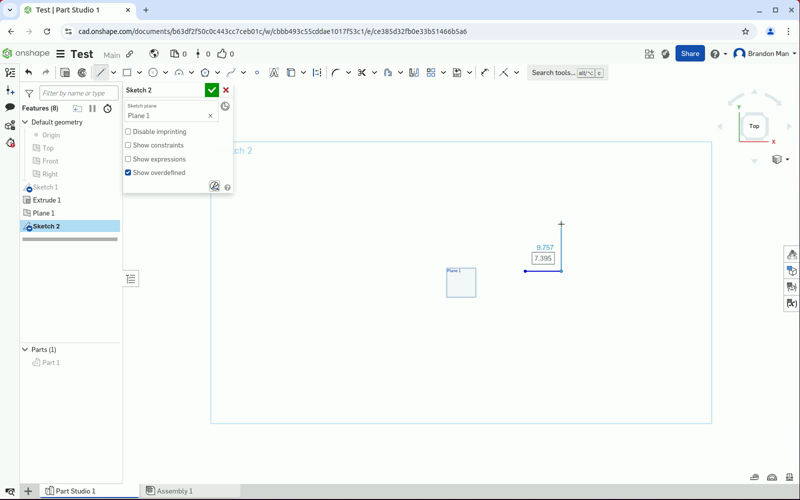
key_up(shift)
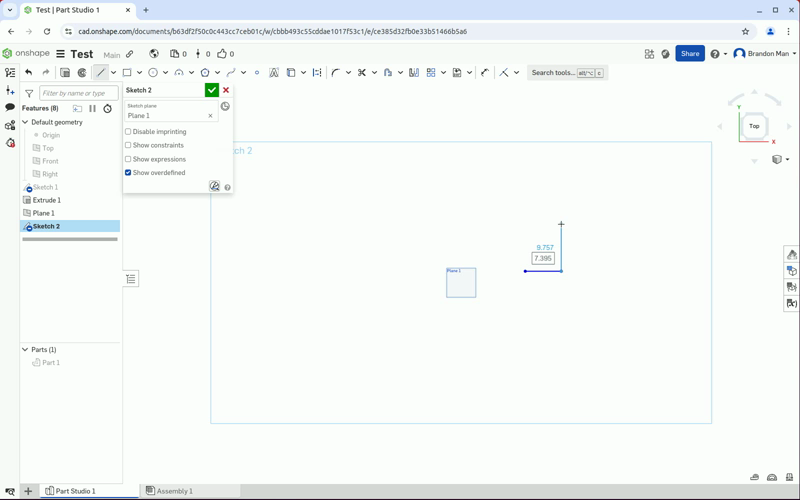
key_down(shift)
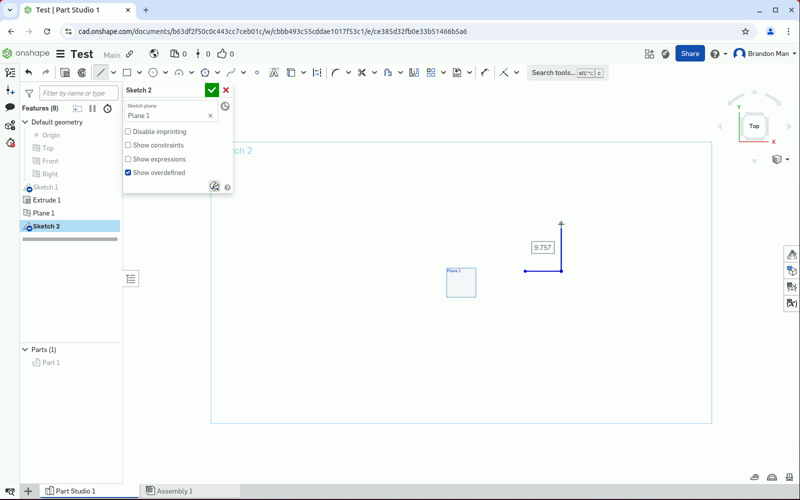
mouse_move(589, 223)
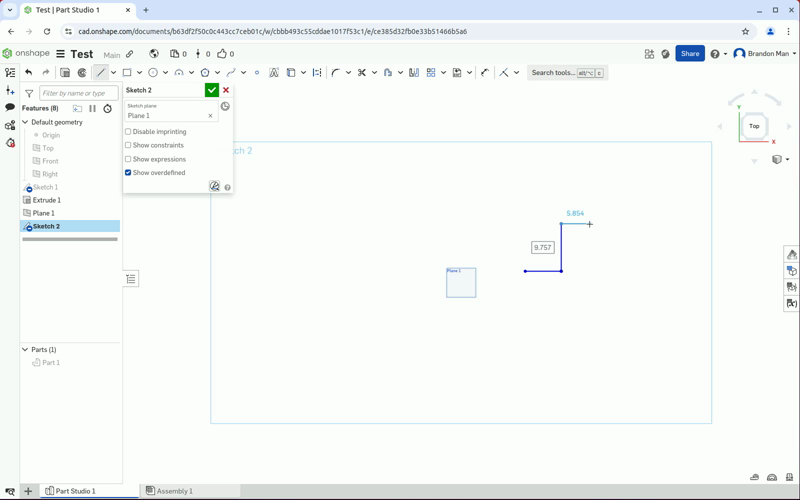
mouse_move(525, 223)
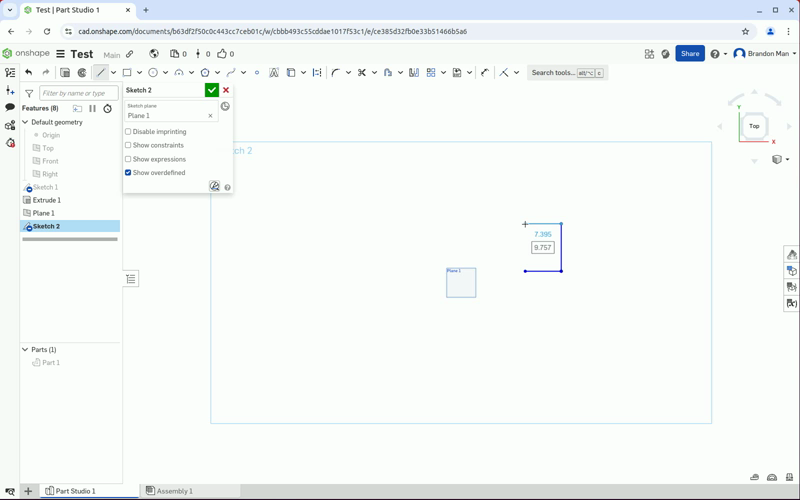
click(525, 223)
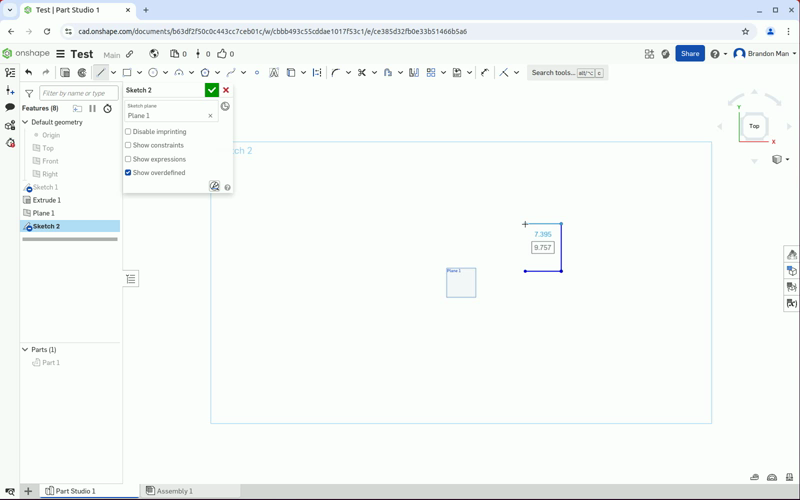
key_up(shift)
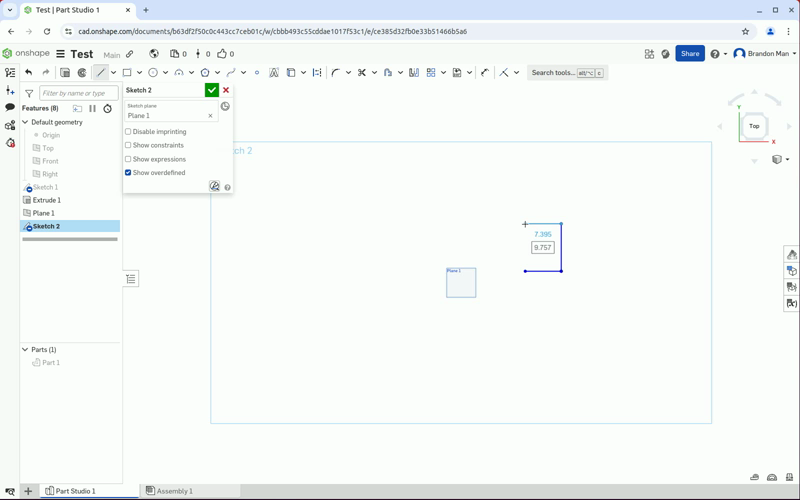
mouse_move(555, 223)
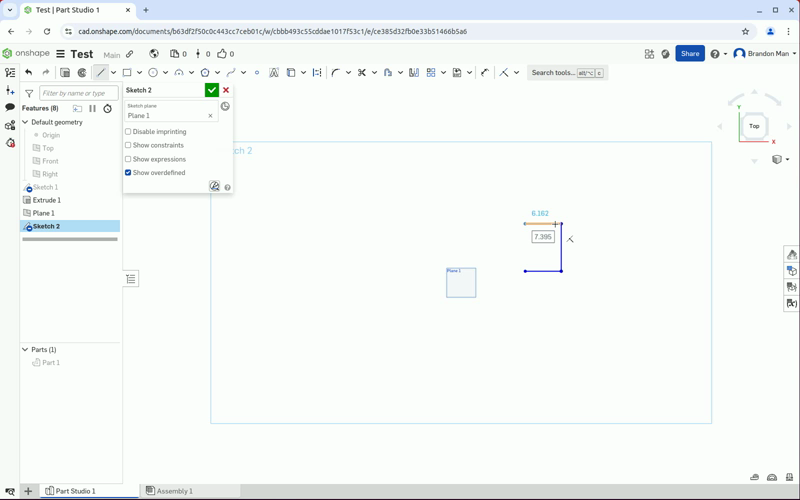
key_down(shift)
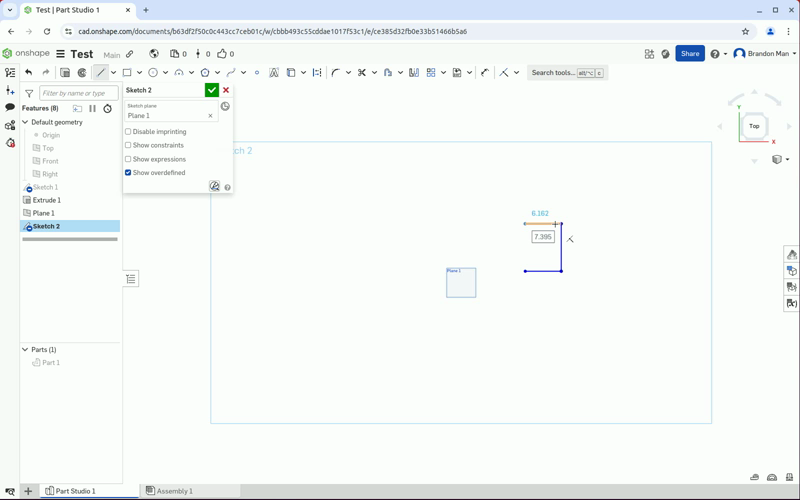
mouse_move(525, 271)
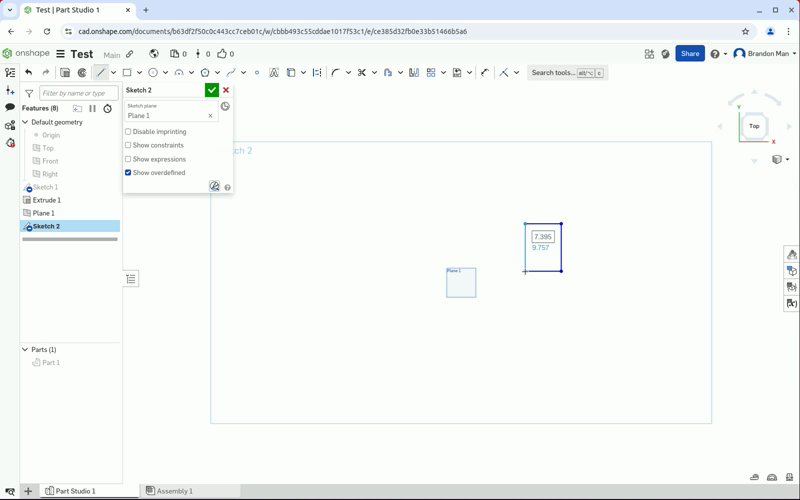
key_up(shift)
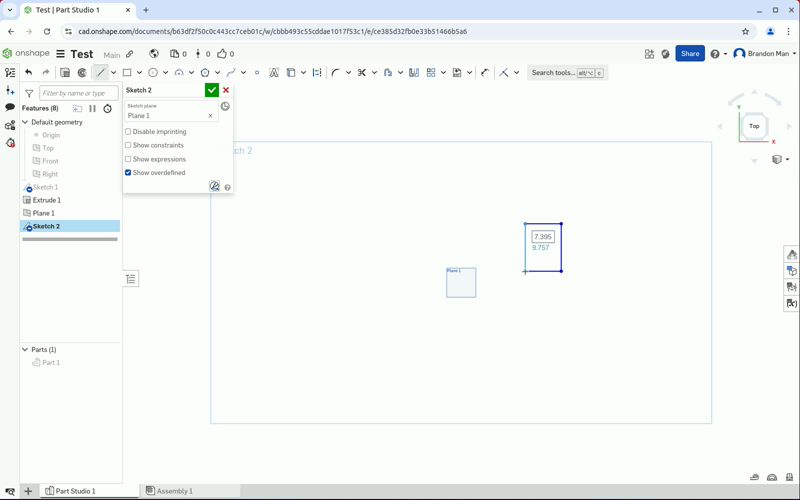
click(525, 271)
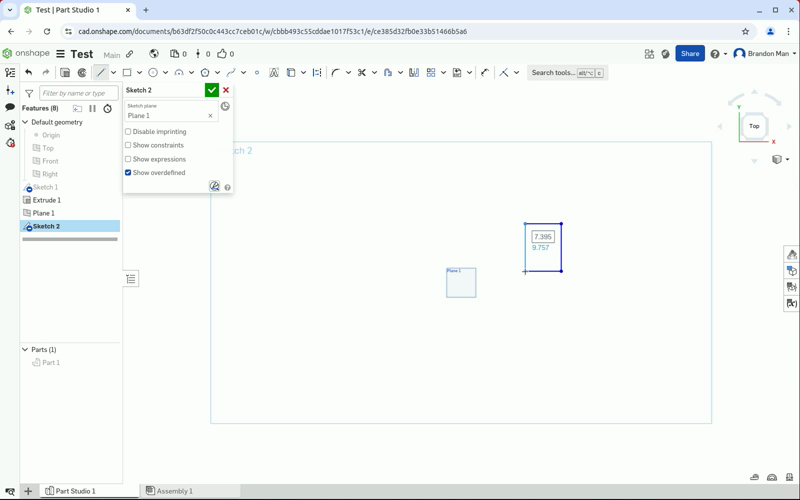
key(esc)
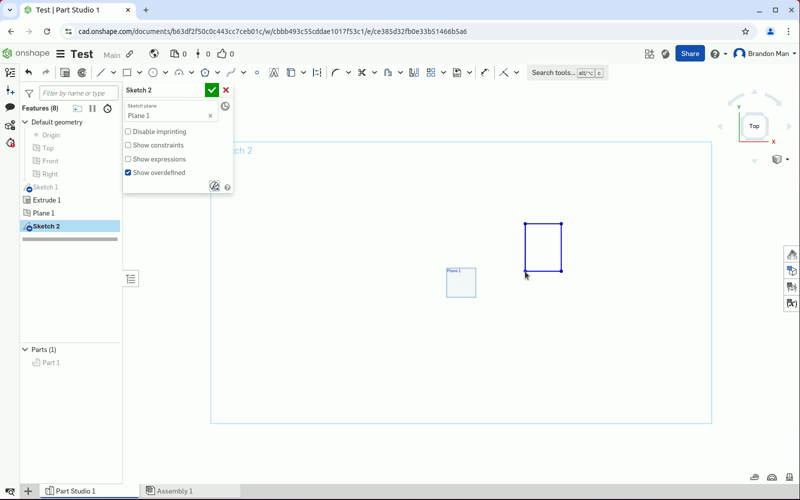
mouse_move(550, 227)
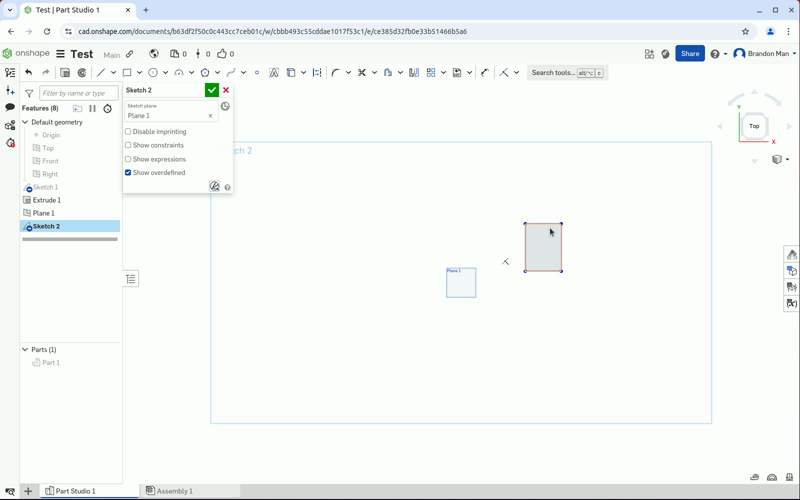
scroll(6)
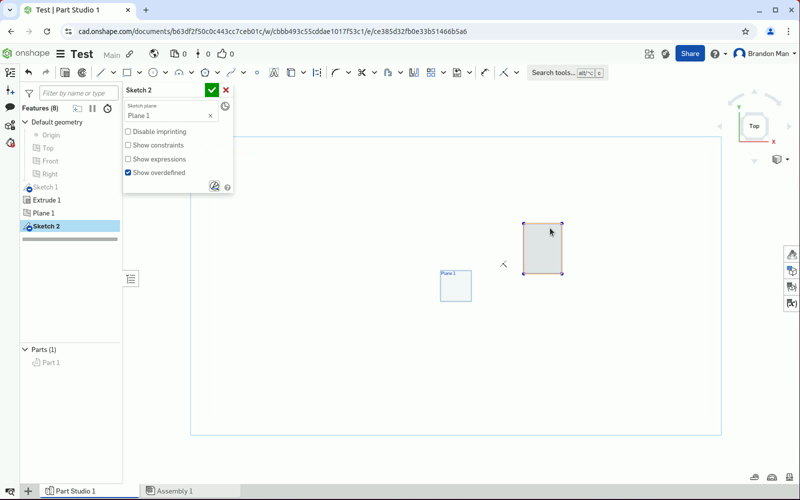
scroll(6)
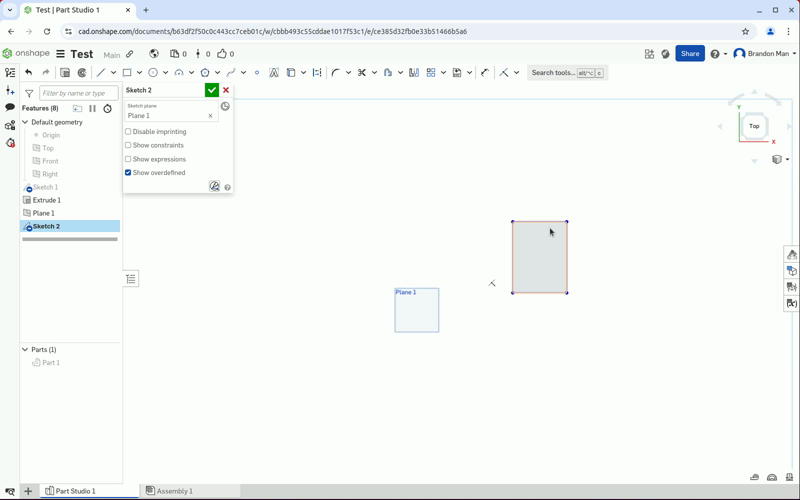
scroll(6)
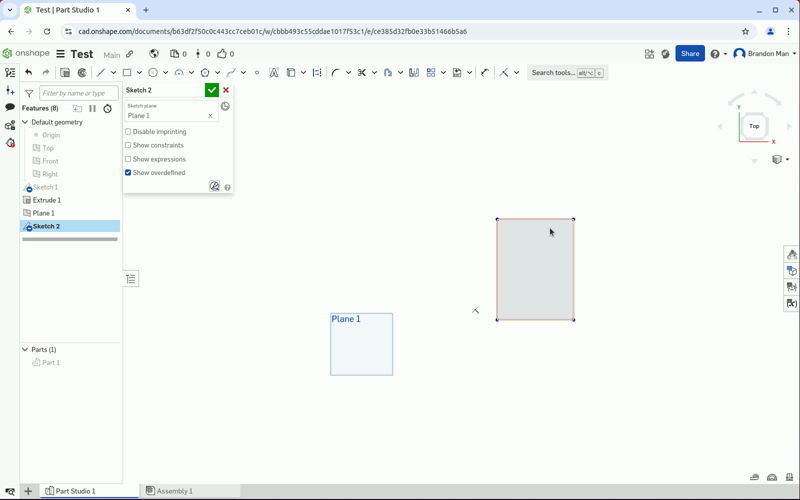
scroll(6)
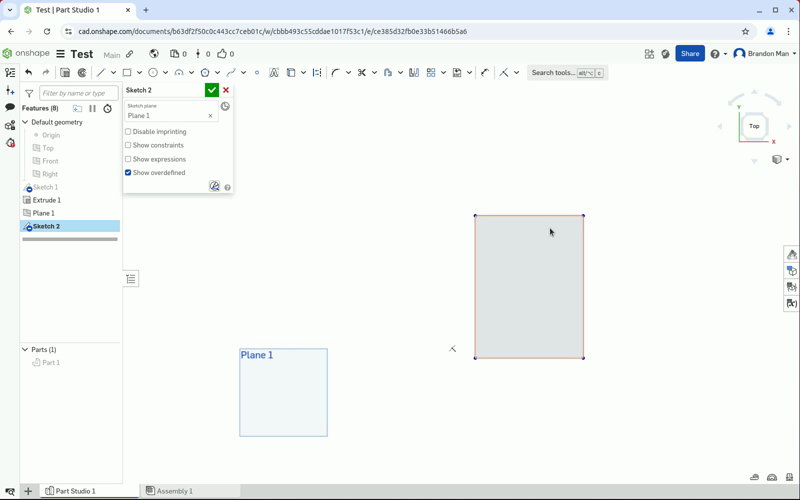
scroll(6)
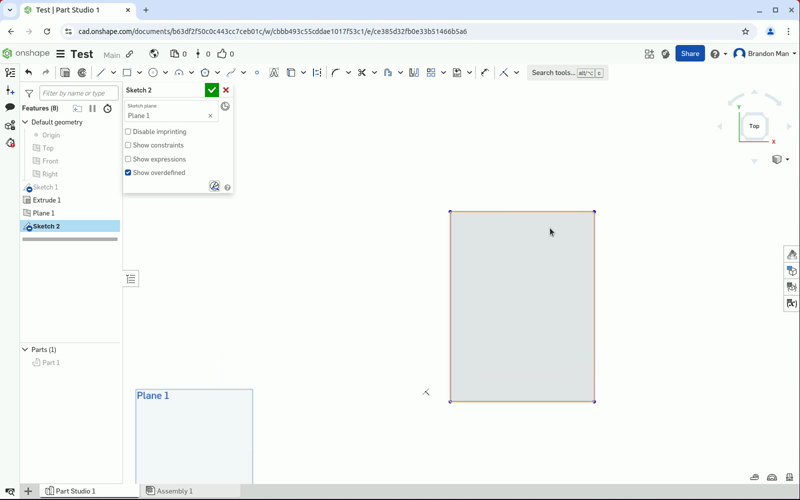
scroll(6)
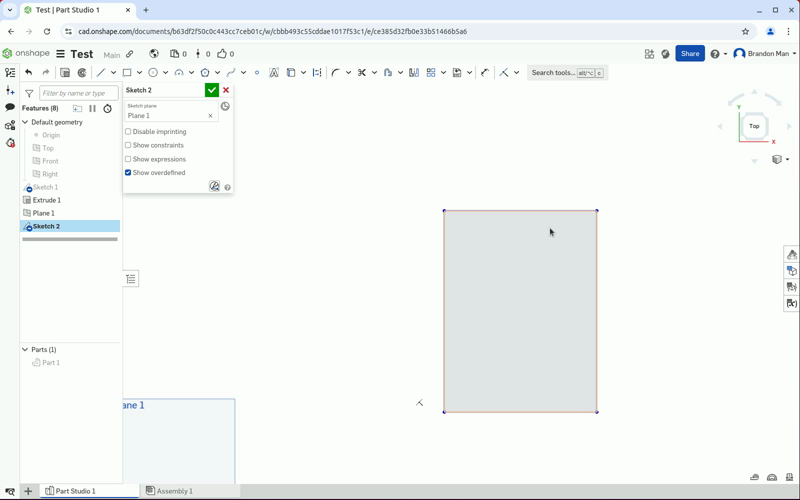
scroll(6)
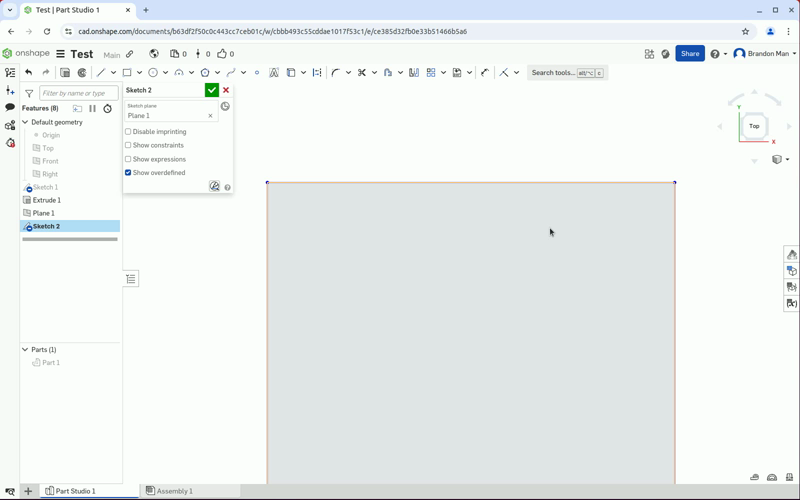
click(550, 227)
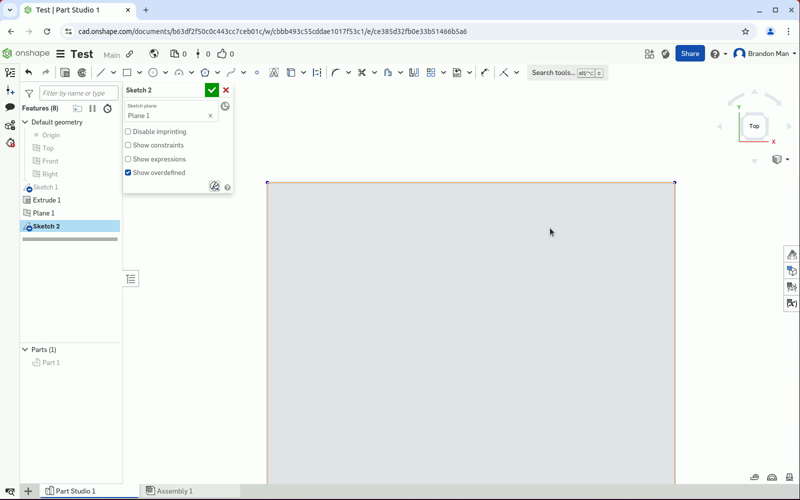
scroll(-6)
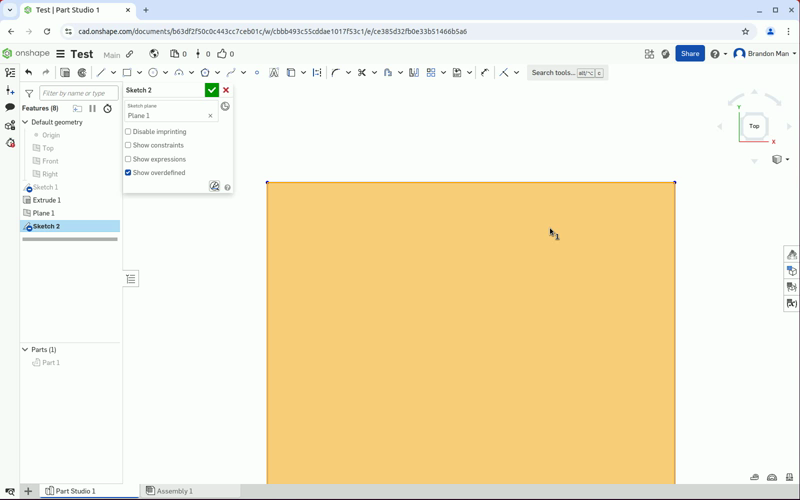
scroll(-6)
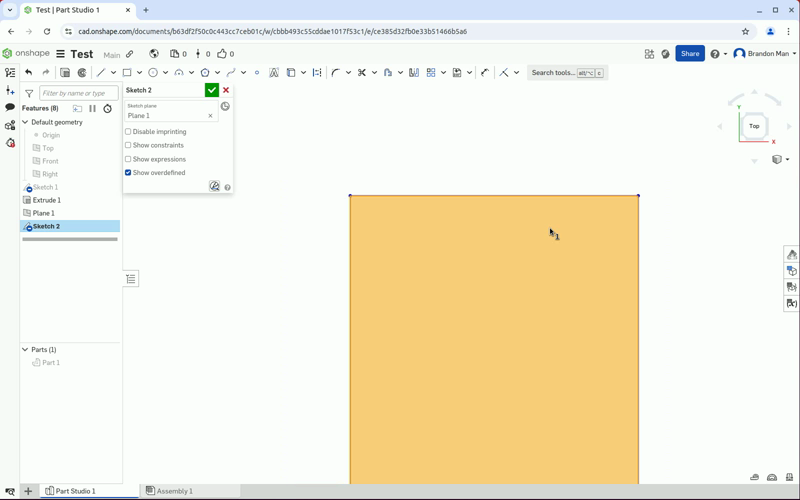
scroll(-6)
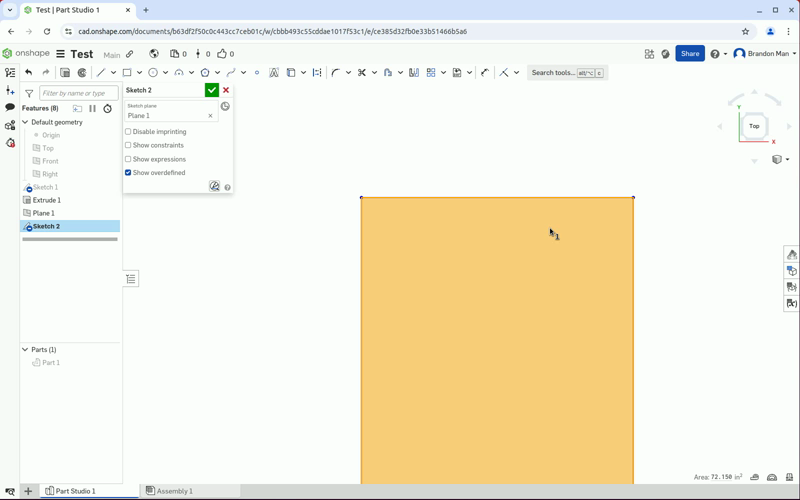
scroll(-6)
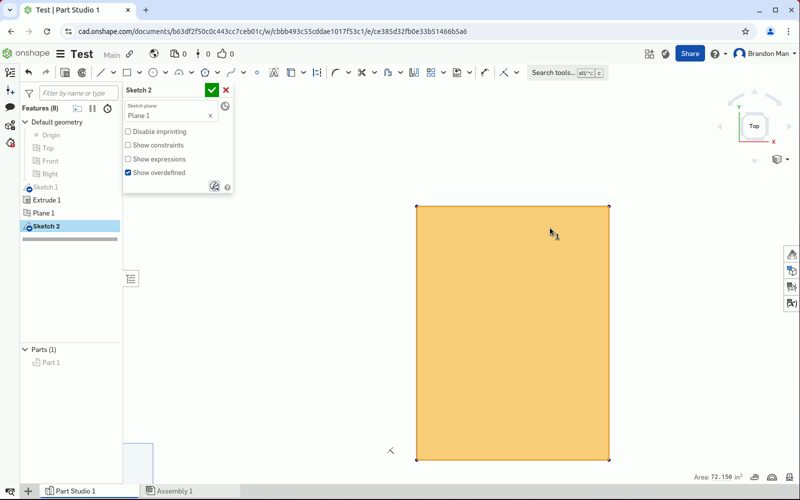
scroll(-6)
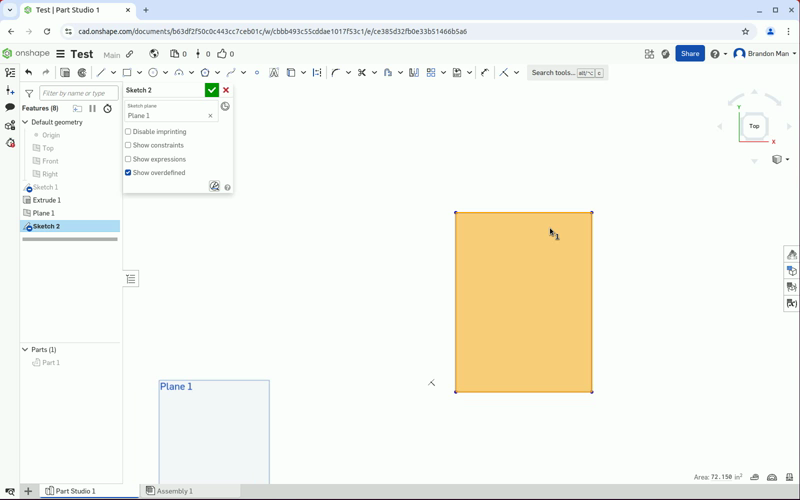
scroll(-6)
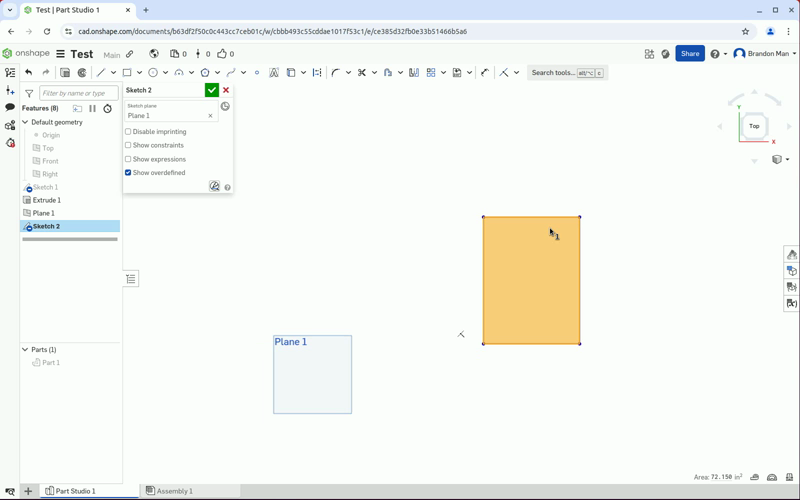
scroll(-6)
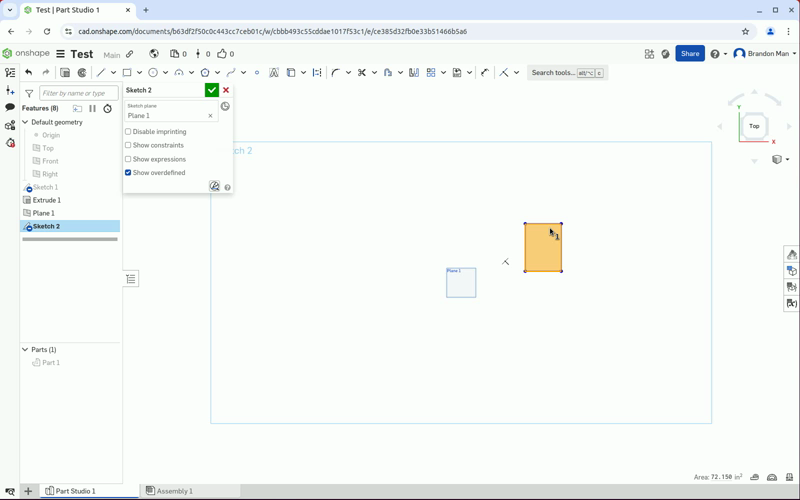
mouse_move(73, 352)
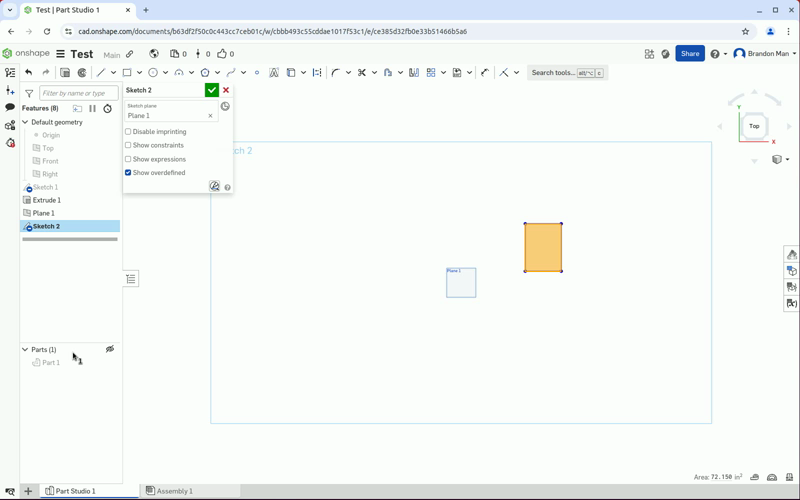
key(shift+y)
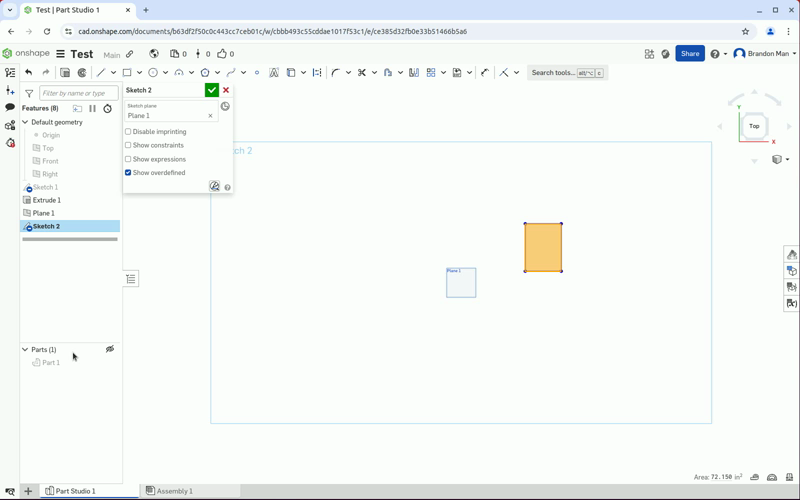
key(shift+e)
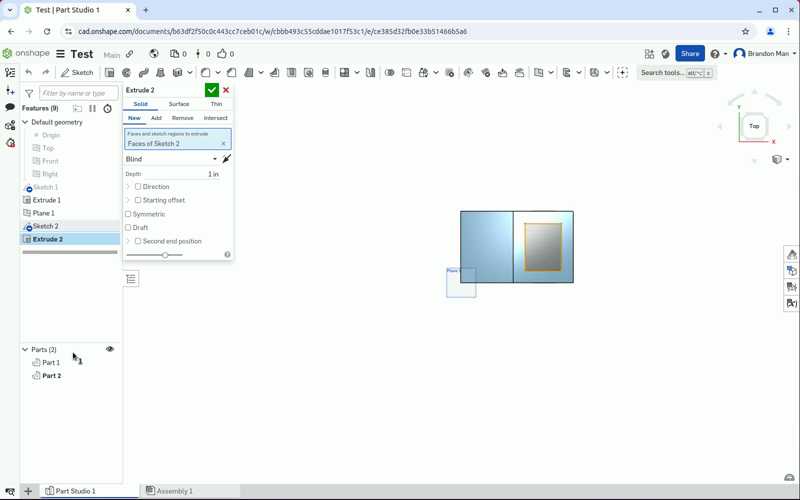
mouse_move(143, 106)
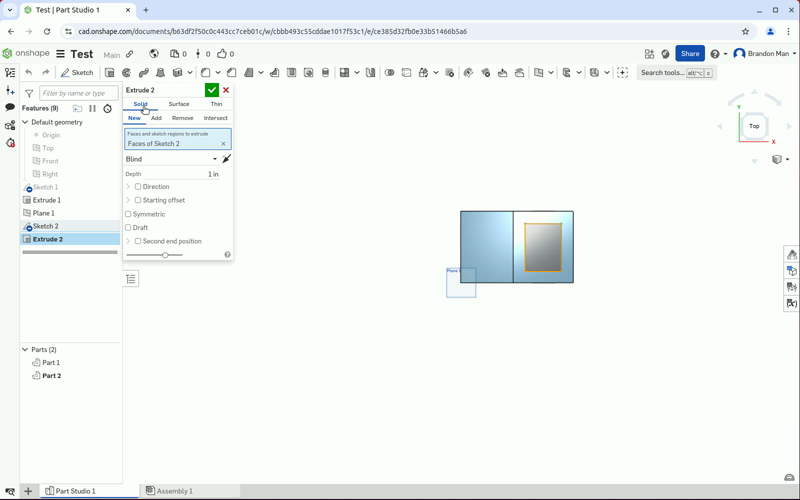
click(143, 106)
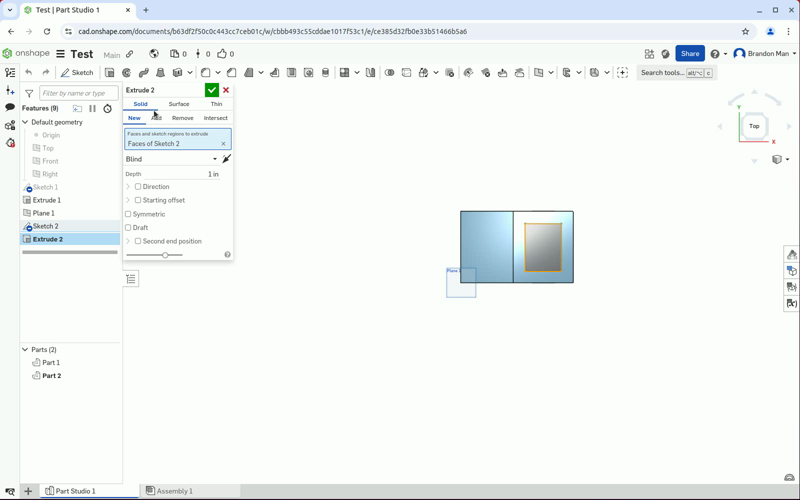
mouse_move(186, 120)
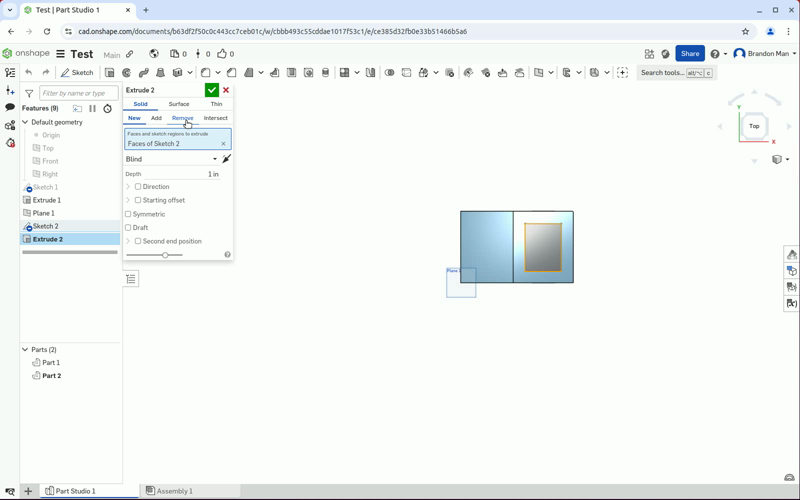
click(186, 120)
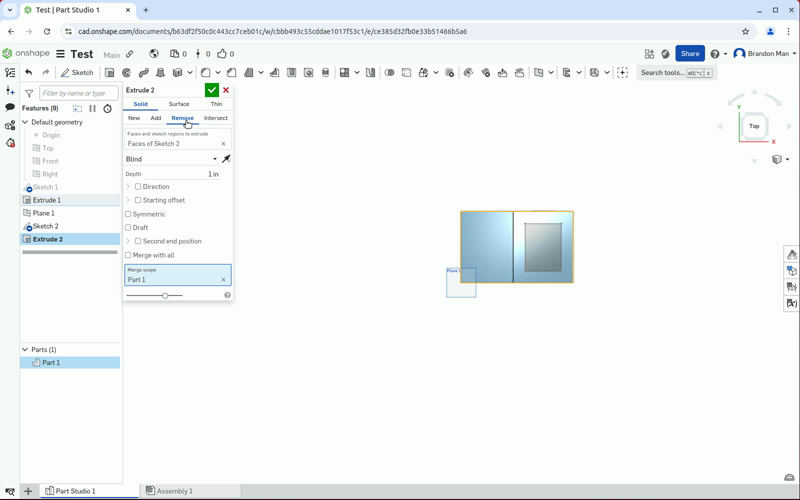
key(tab, 4)
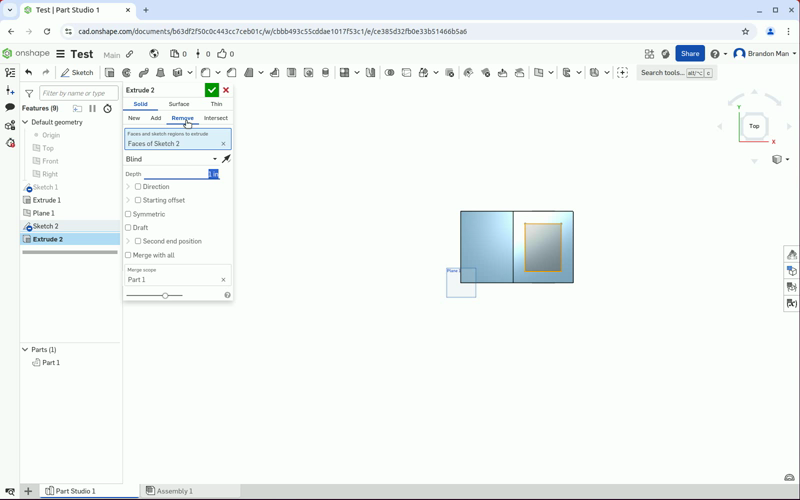
text(19.016)
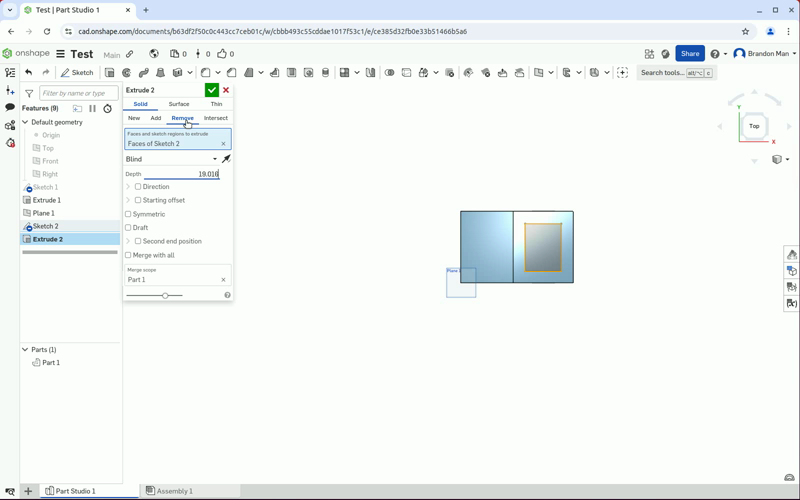
key(tab, 6)
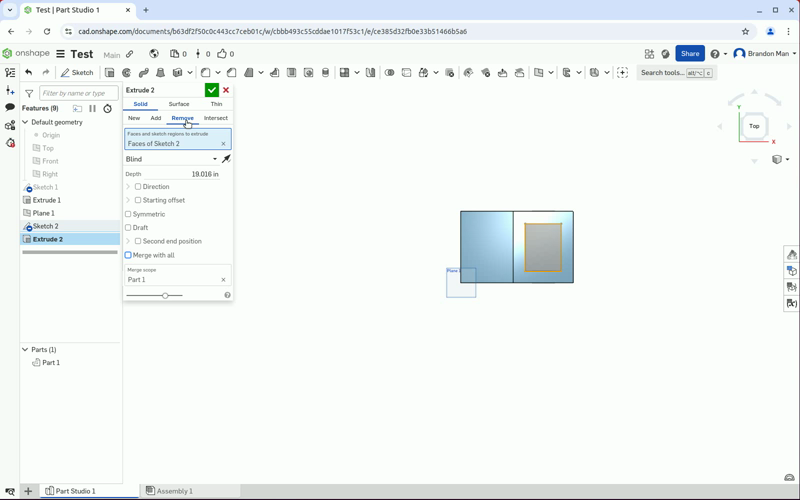
key(space)
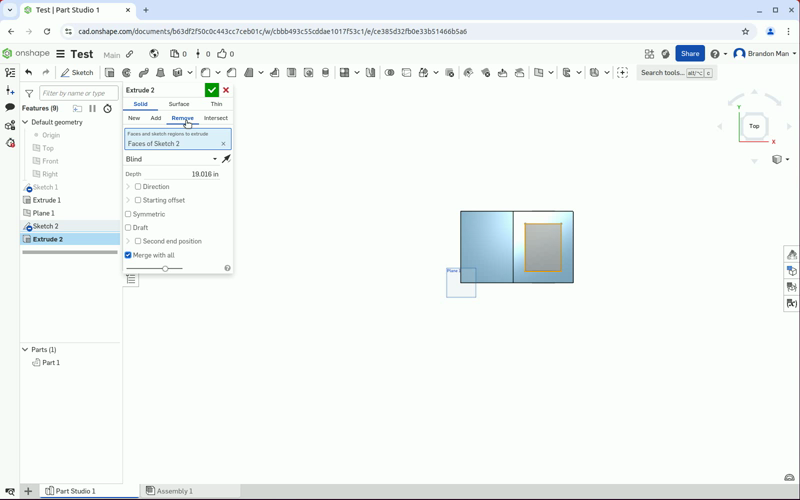
key(enter)
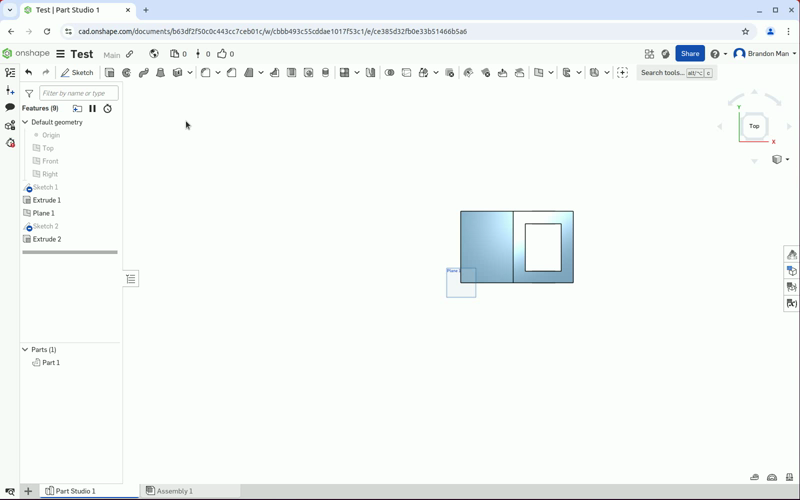
key(shift+h)
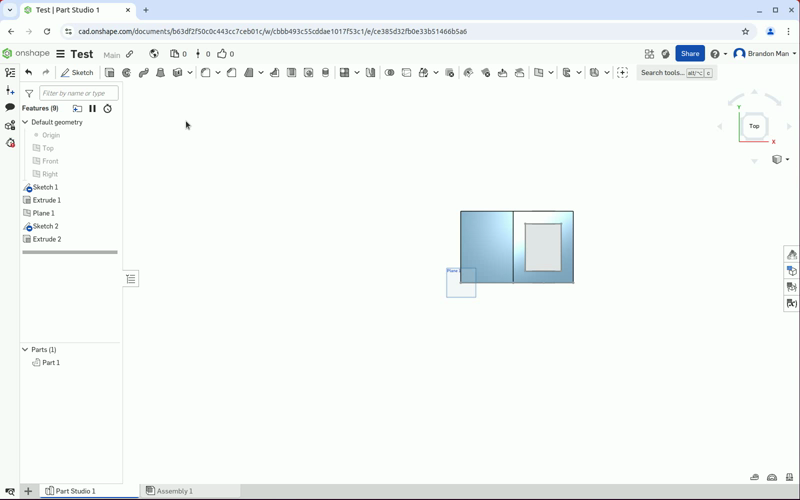
key(shift+h)
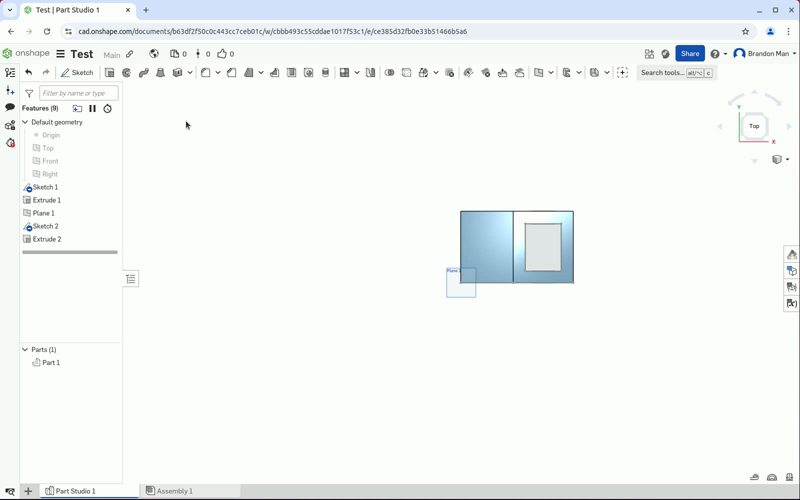
key(shift+7)
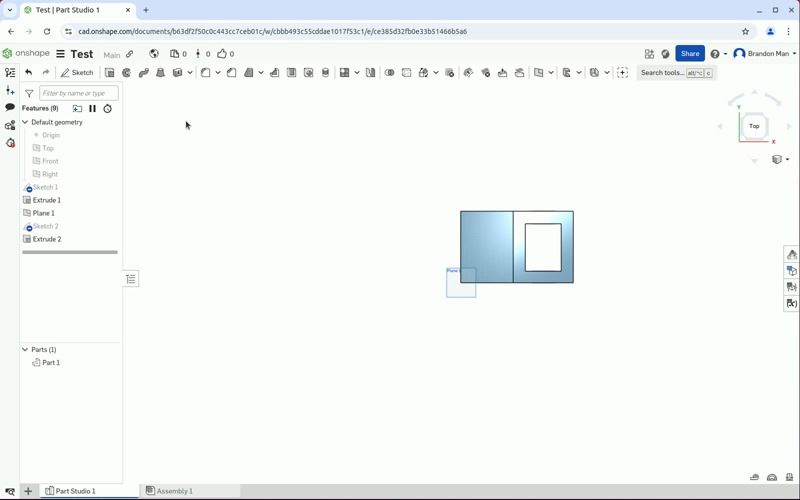
key(up, 3)
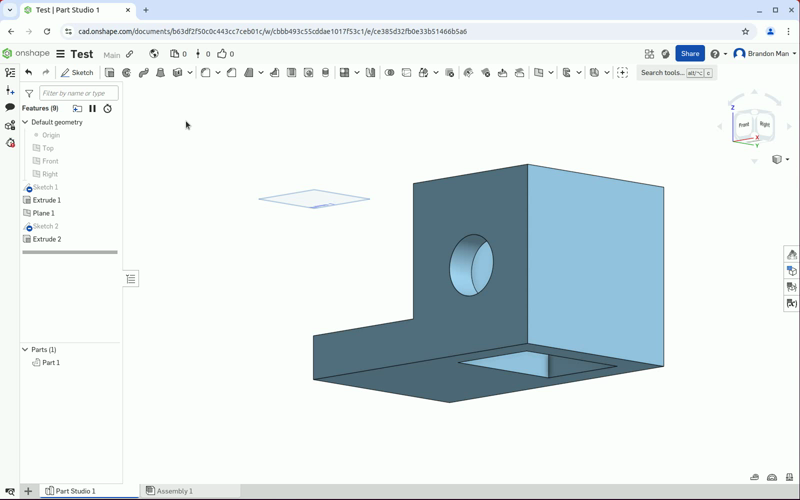
key(left, 3)
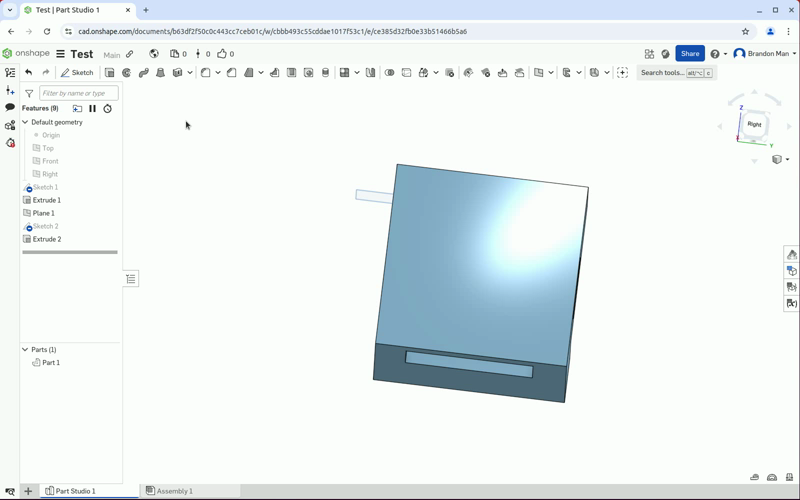
key(right, 3)
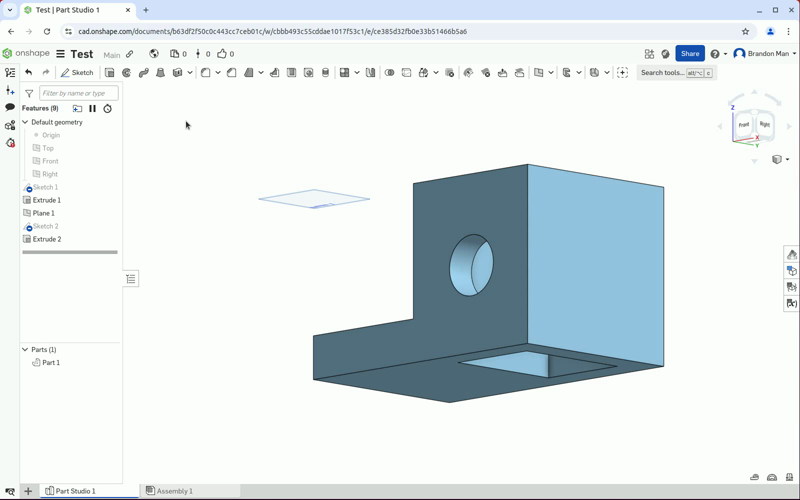
key(down, 3)
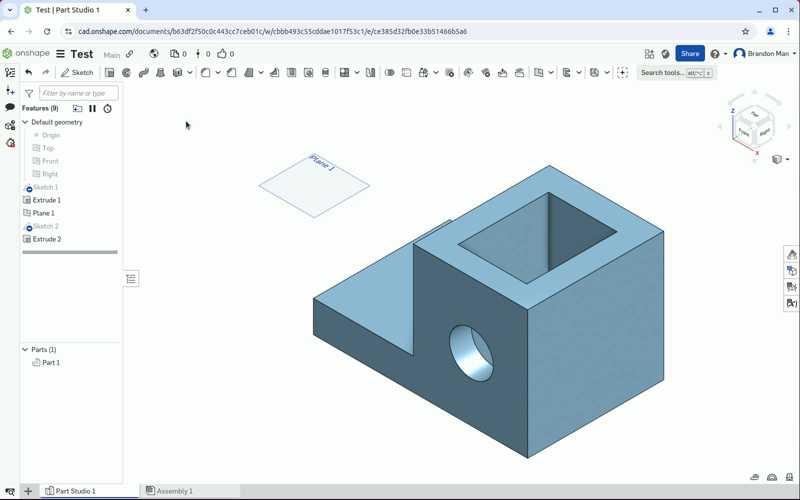
mouse_move(73, 189)
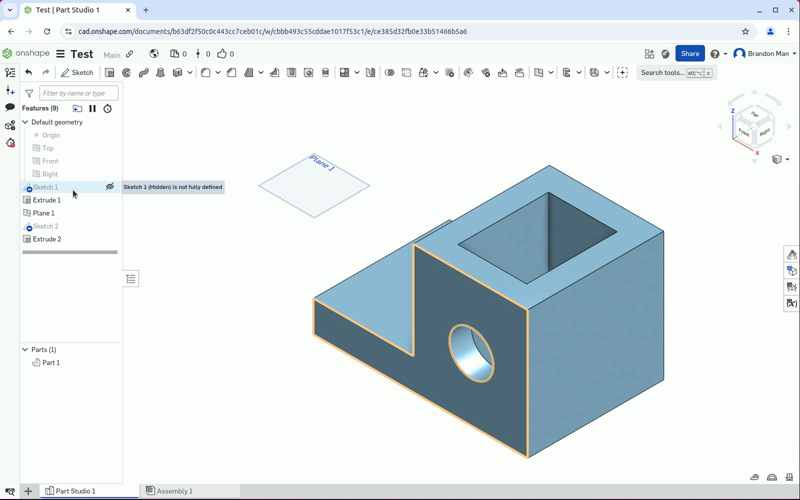
click(73, 189)